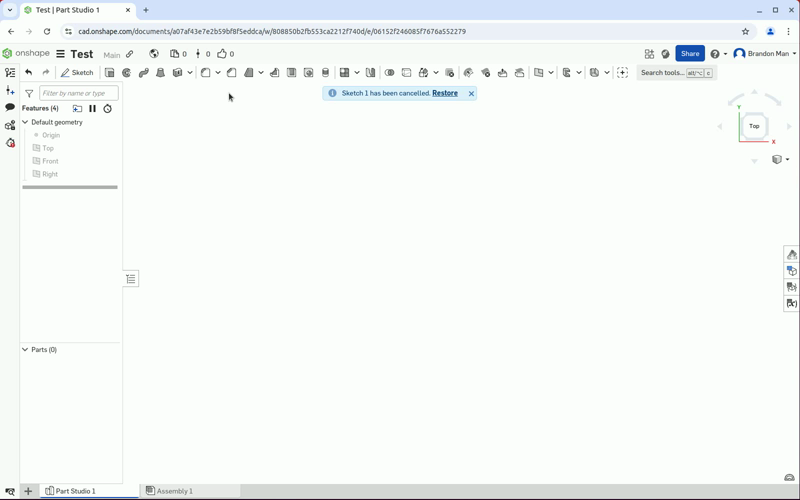
key(shift+h)
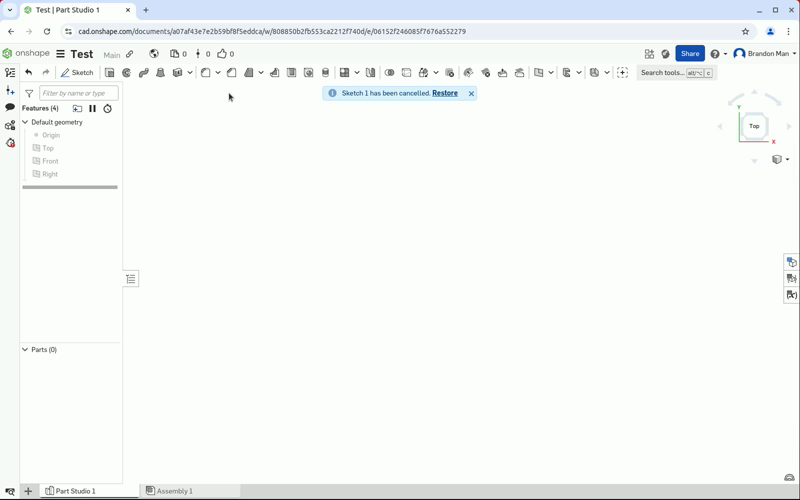
key(shift+s)
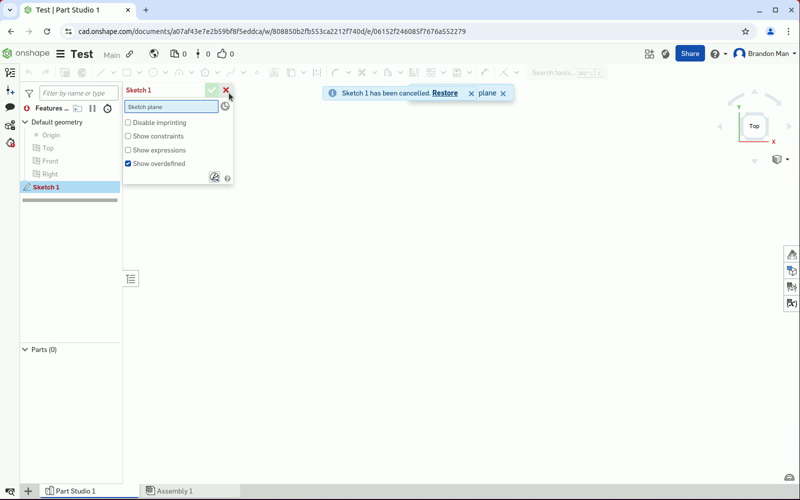
mouse_move(73, 150)
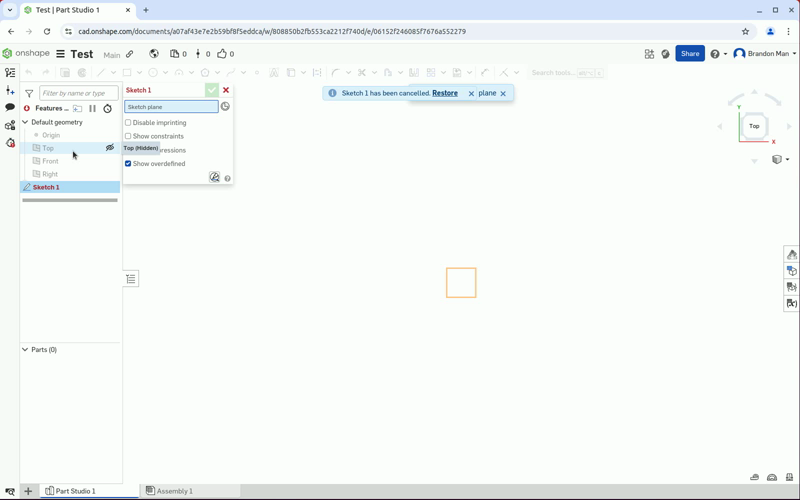
click(73, 150)
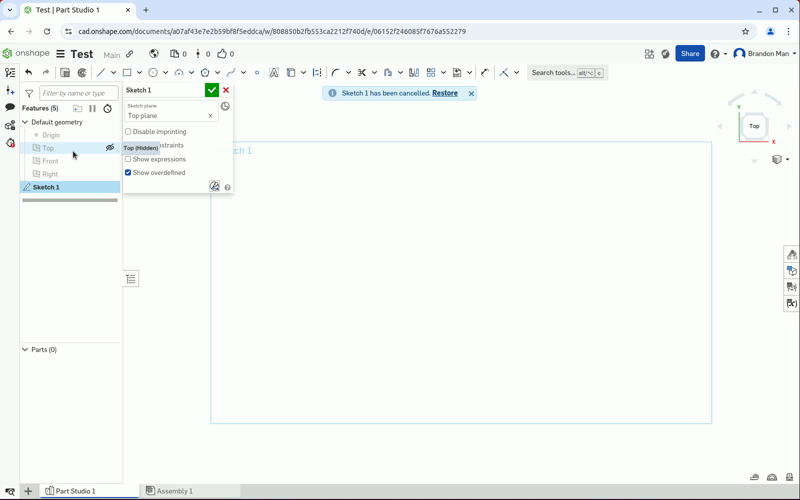
mouse_move(73, 352)
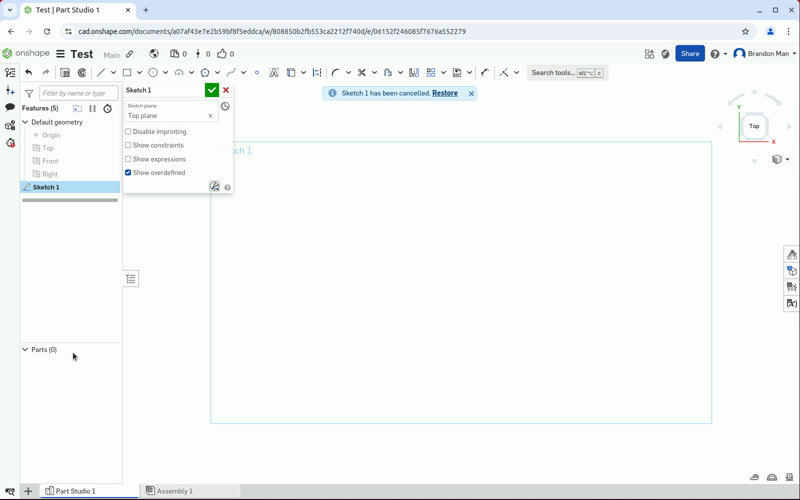
key(y)
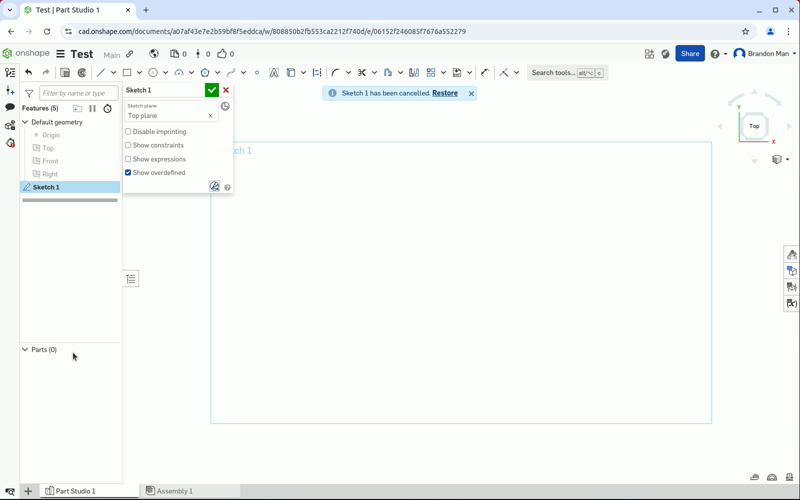
key(c)
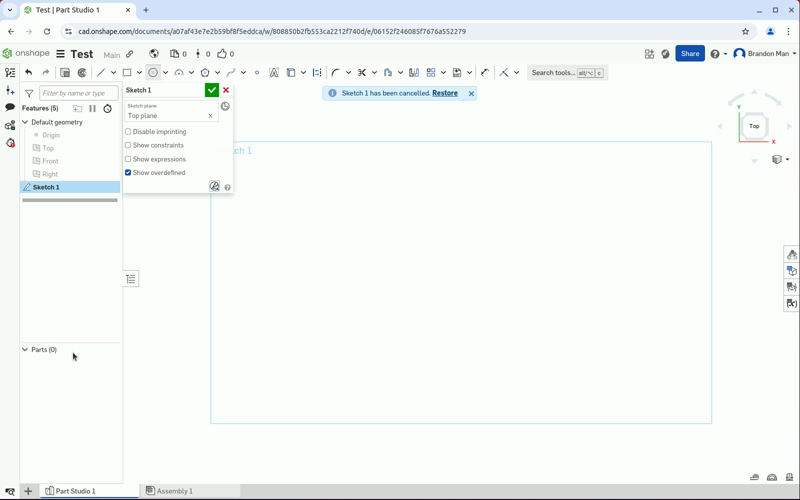
key_down(shift)
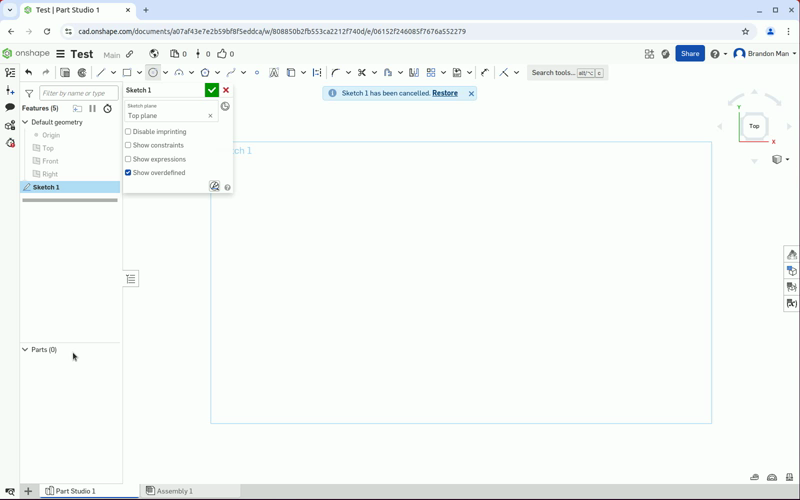
mouse_move(461, 282)
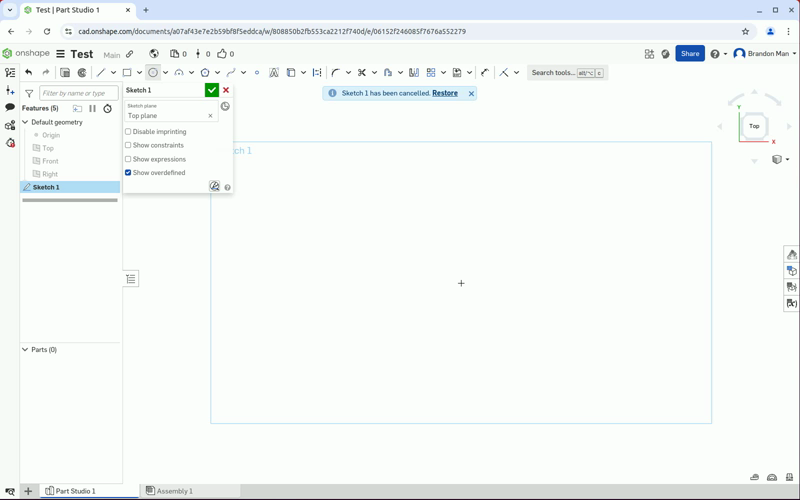
click(461, 282)
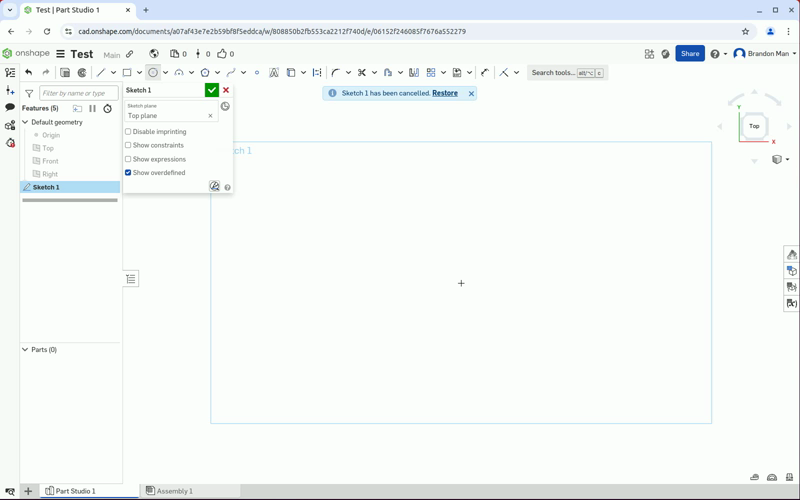
key_up(shift)
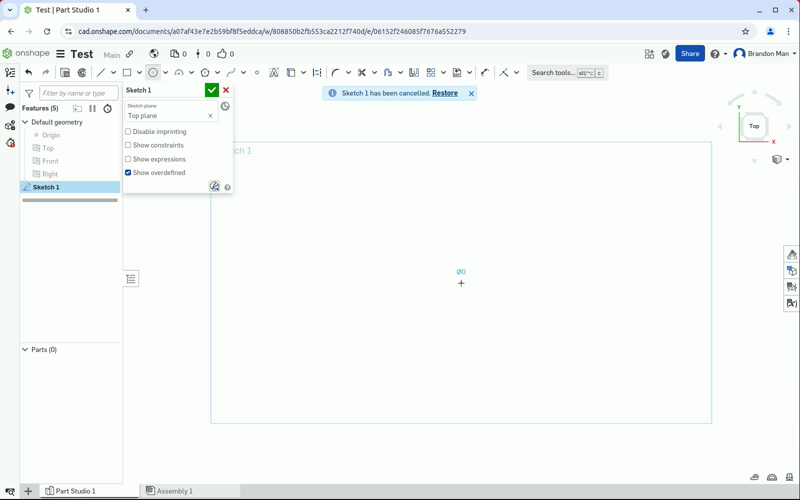
mouse_move(574, 282)
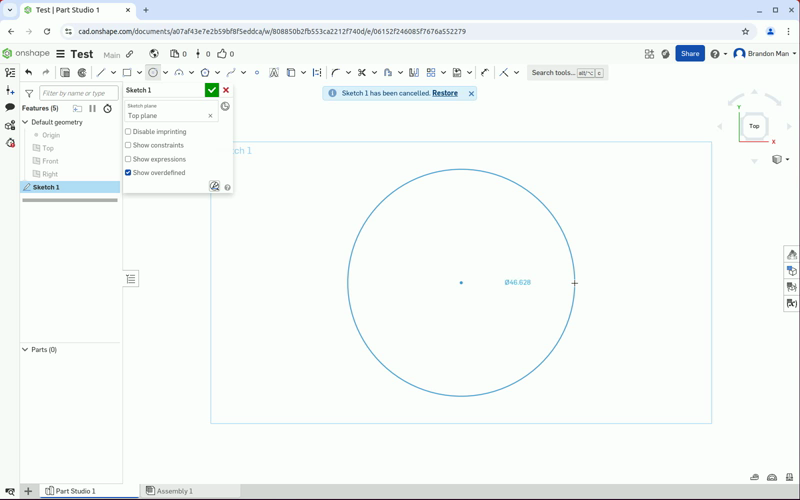
click(574, 282)
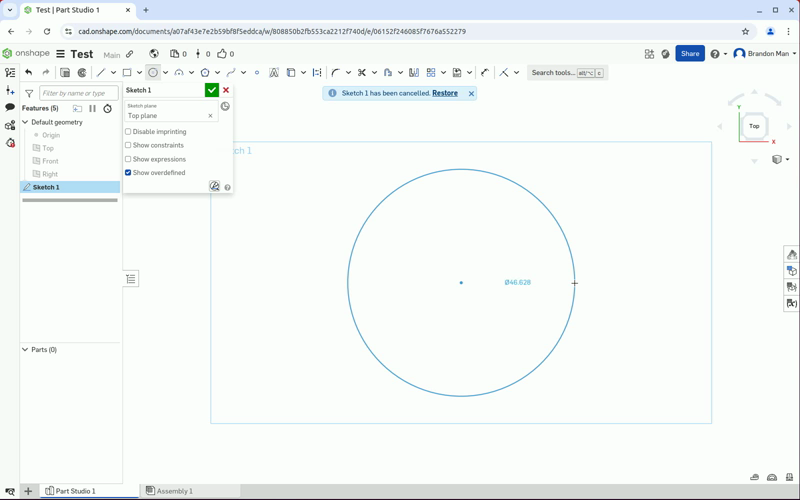
key(esc)
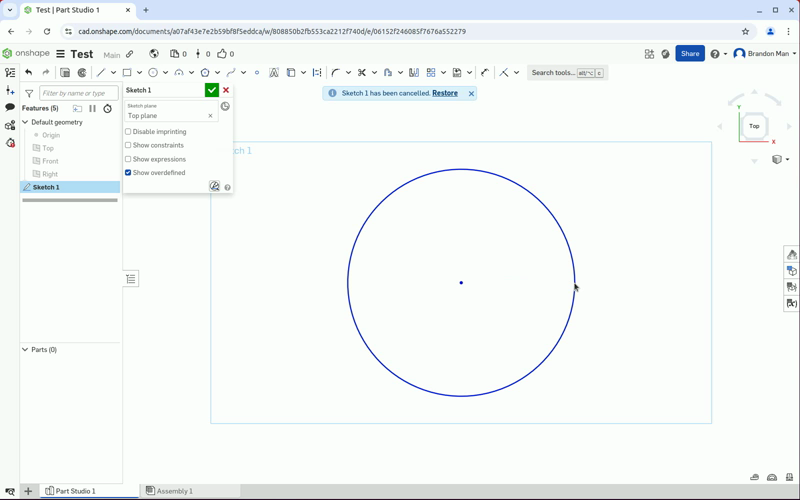
mouse_move(506, 346)
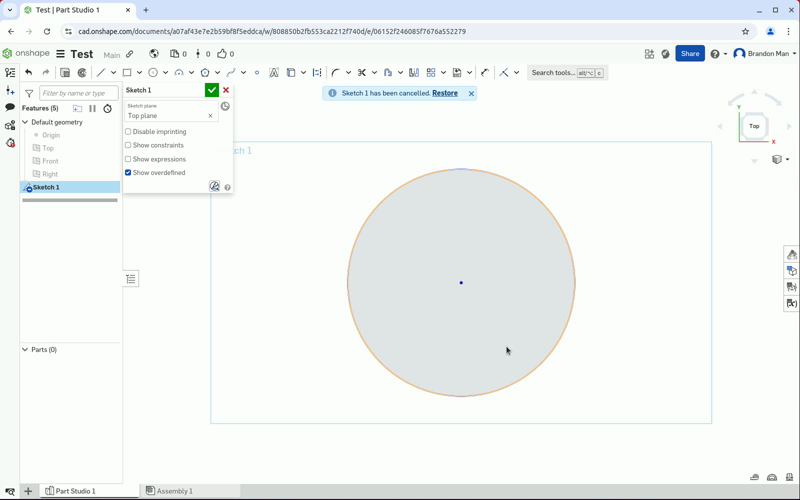
click(506, 346)
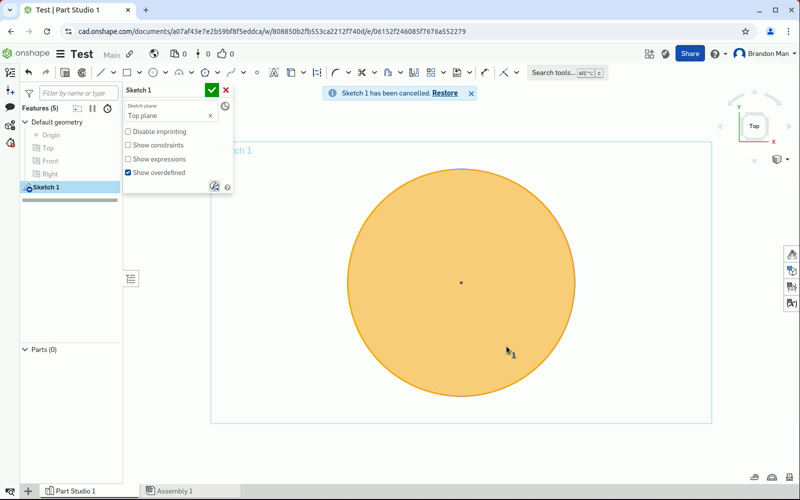
mouse_move(73, 352)
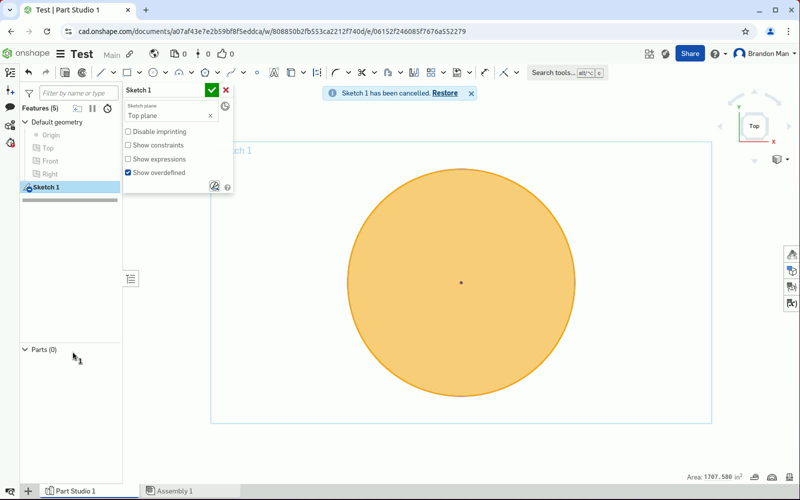
key(shift+y)
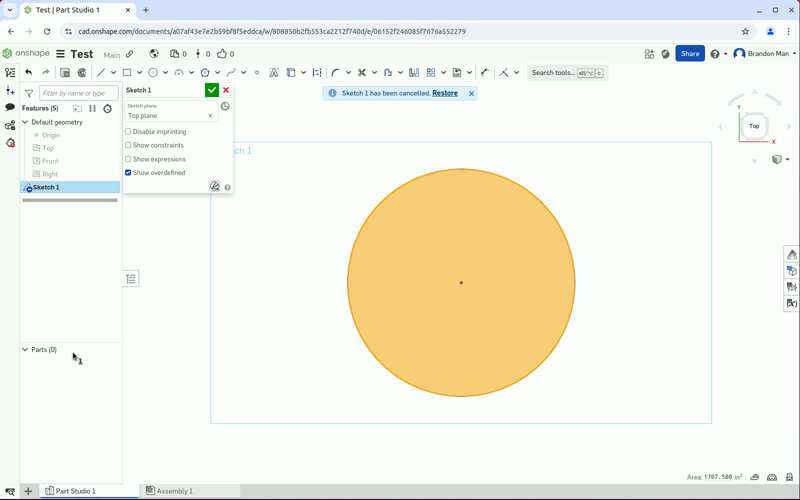
key(shift+e)
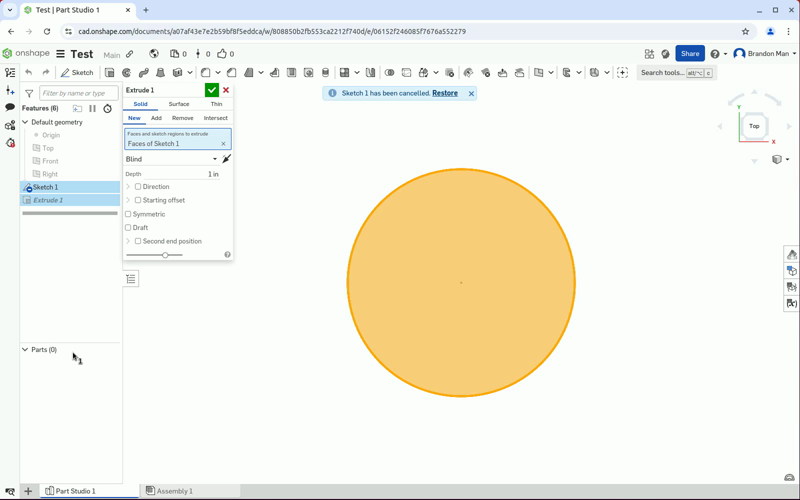
mouse_move(143, 106)
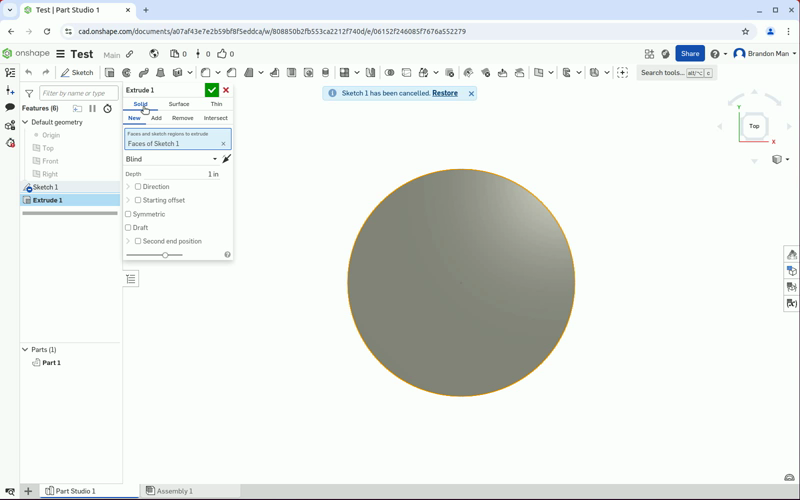
click(143, 106)
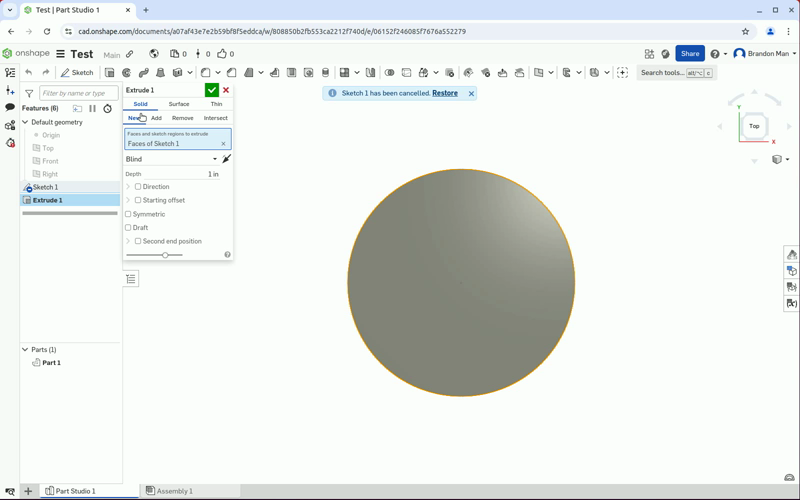
mouse_move(137, 120)
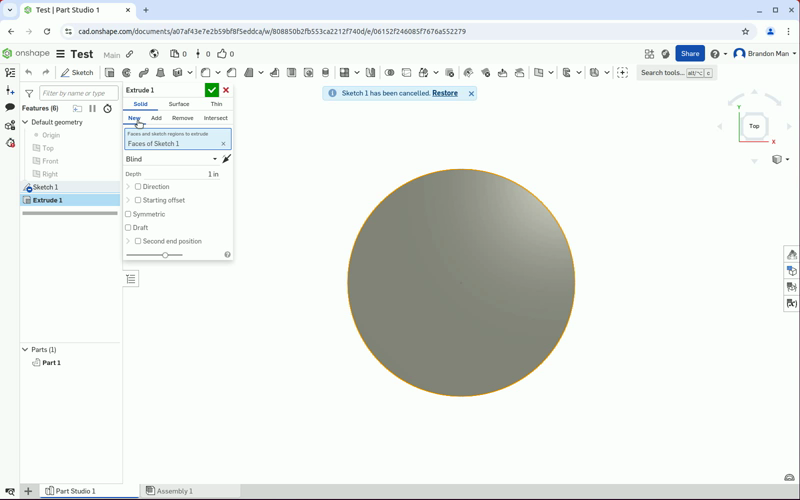
click(137, 120)
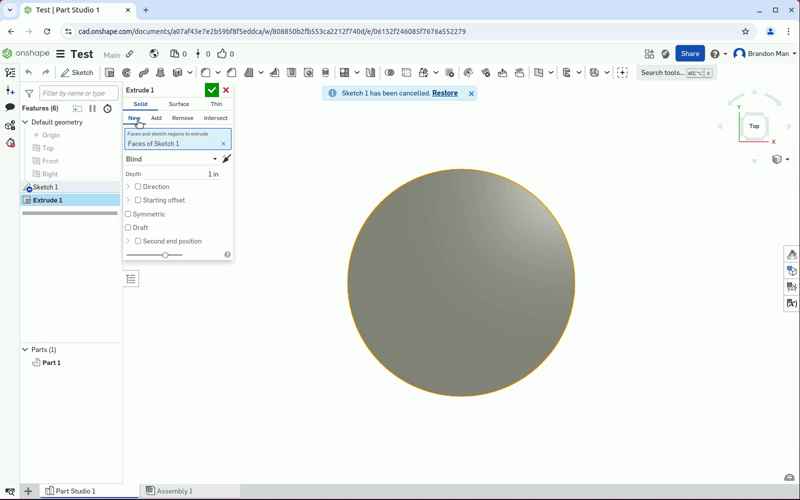
key(tab, 4)
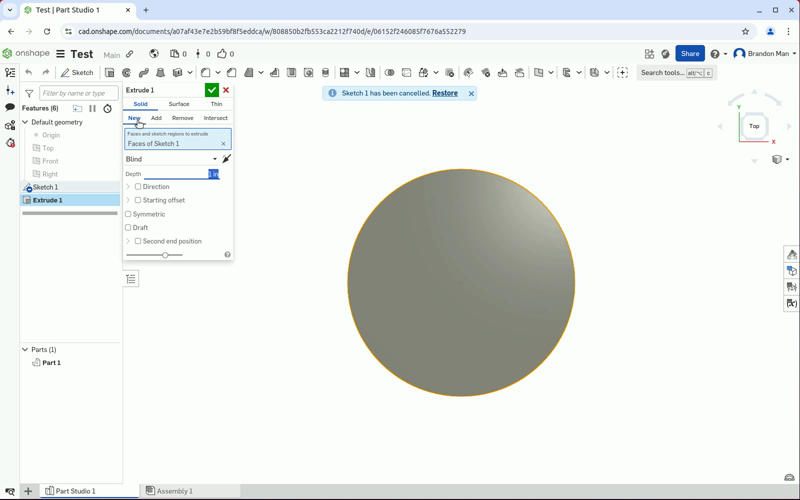
text(1.685)
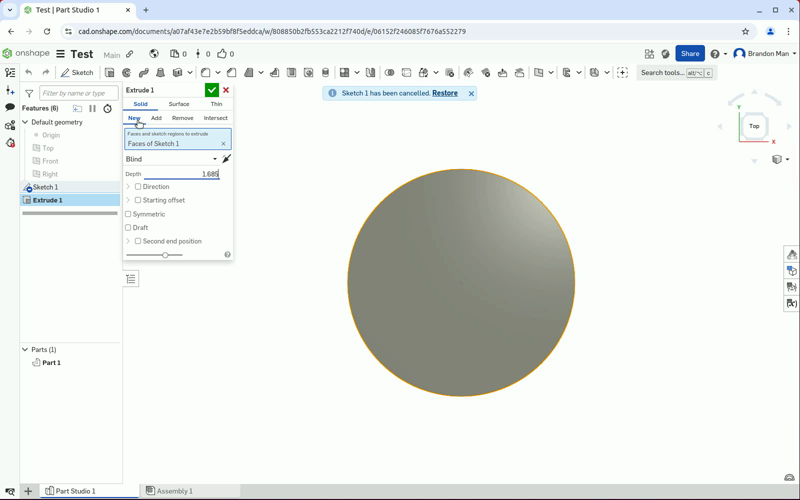
key(enter)
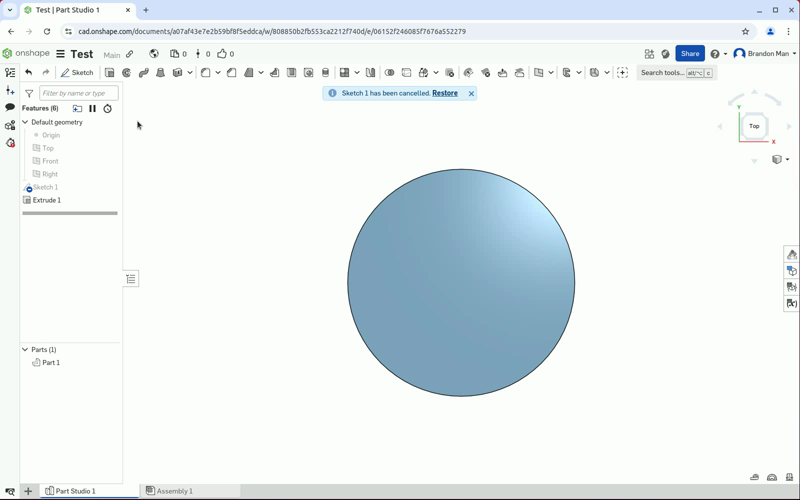
key(shift+h)
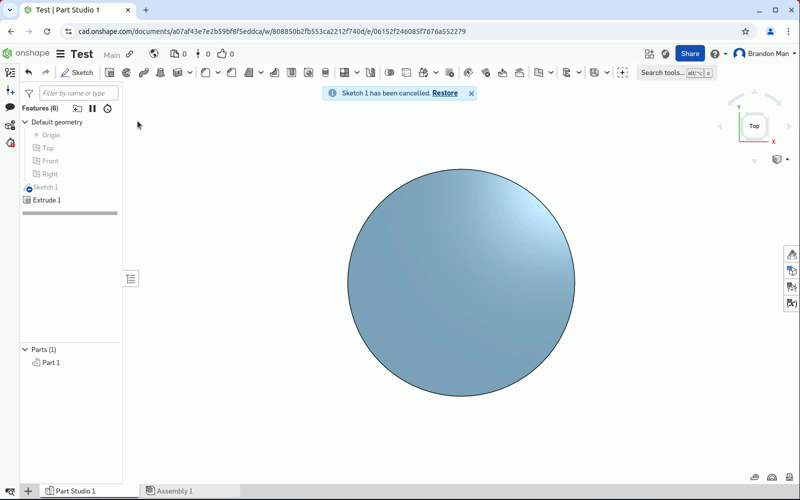
key(shift+h)
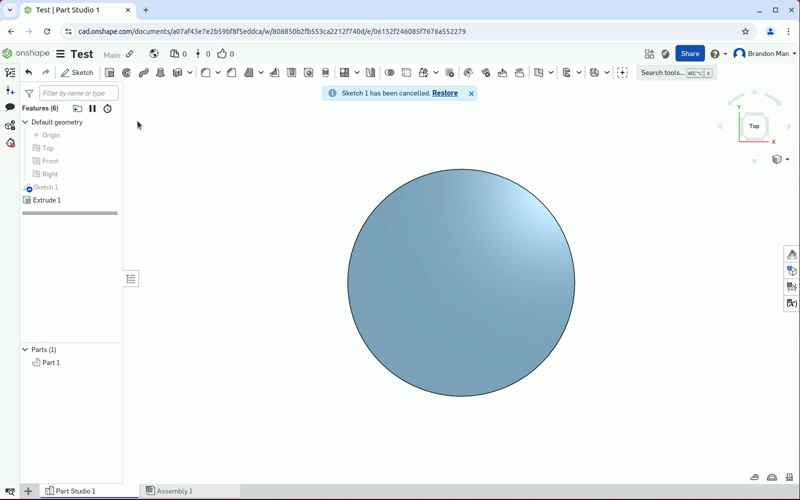
mouse_move(73, 189)
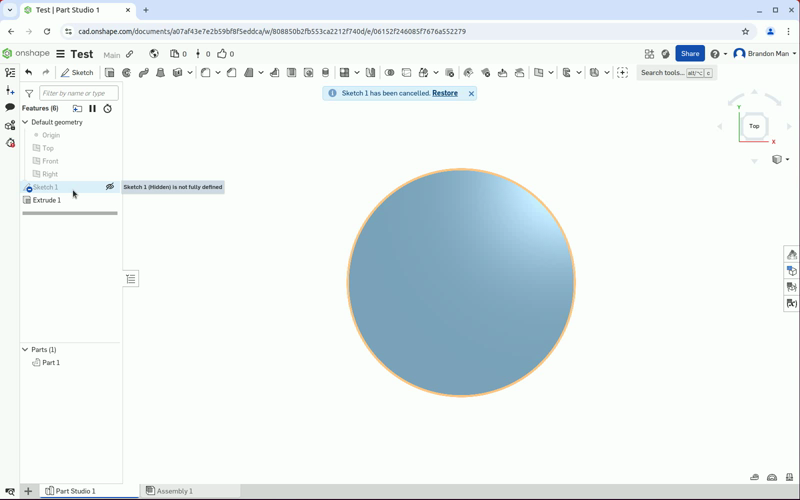
click(73, 189)
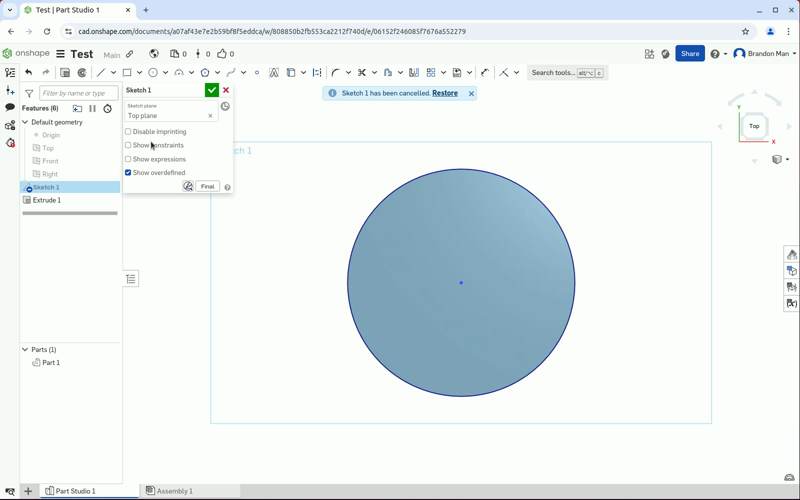
mouse_move(229, 92)
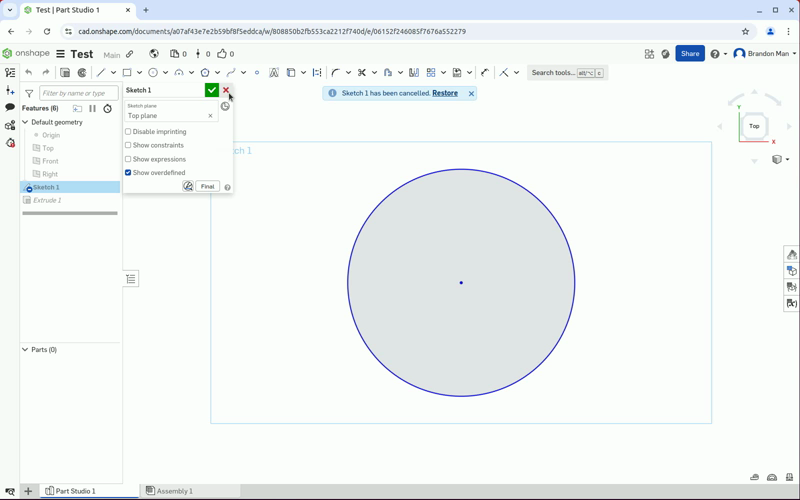
click(229, 92)
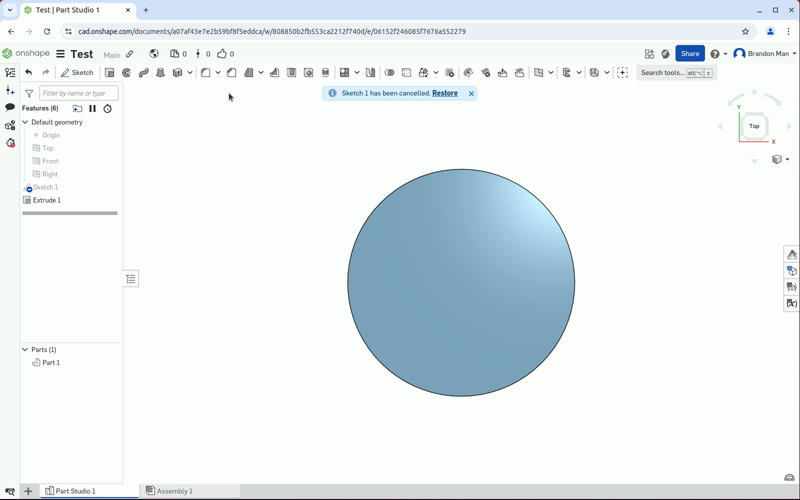
mouse_move(541, 75)
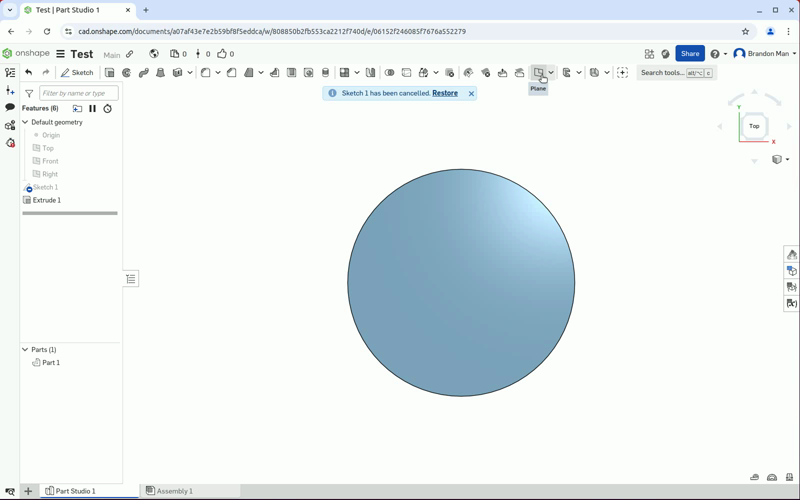
click(541, 75)
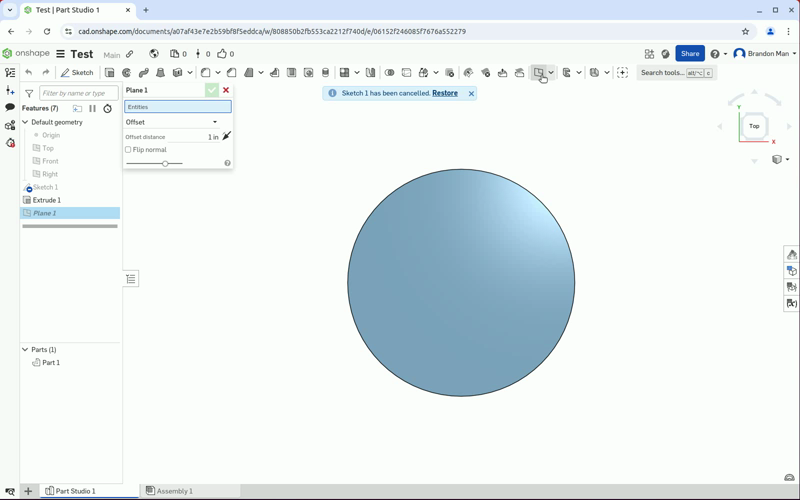
mouse_move(73, 150)
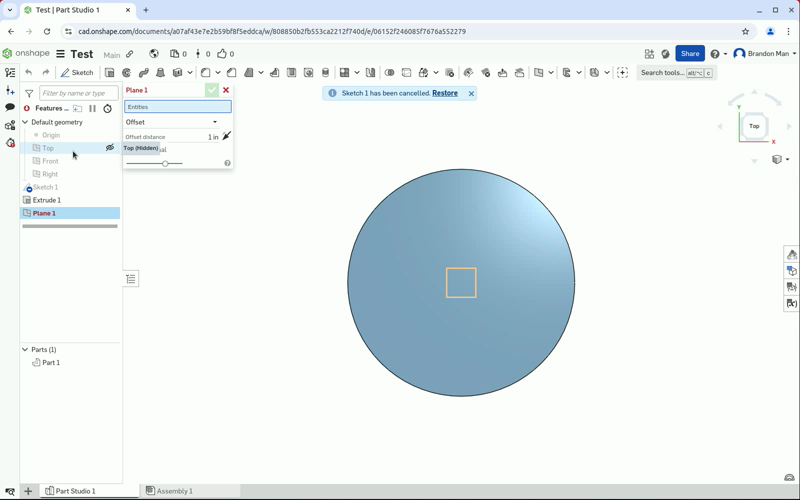
click(73, 150)
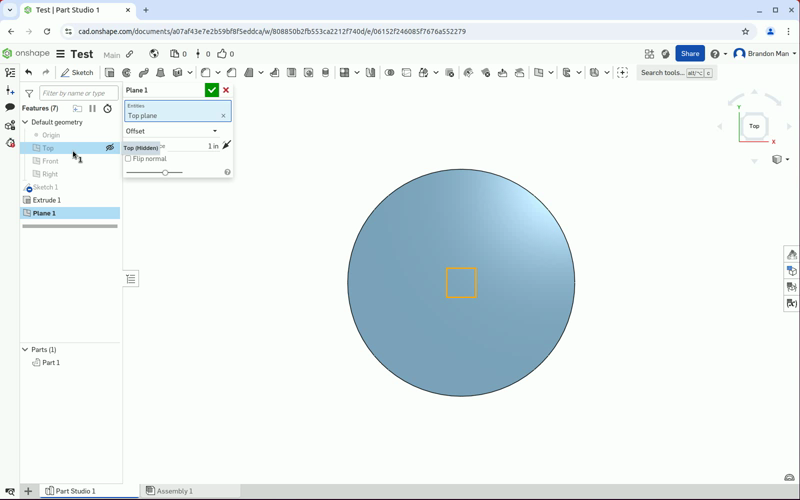
key(tab, 2)
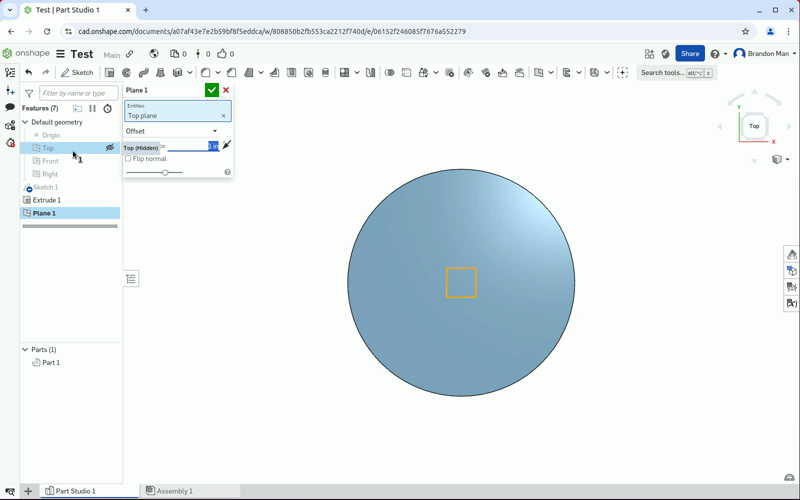
text(1.695)
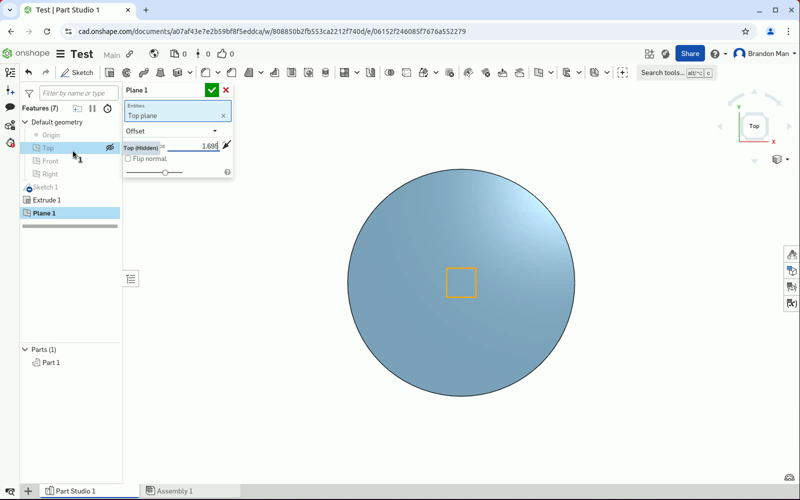
key(enter, 2)
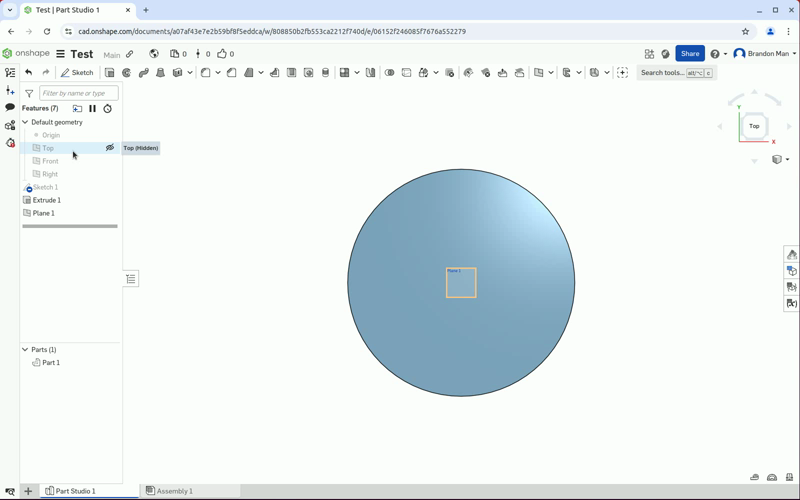
key(shift+s)
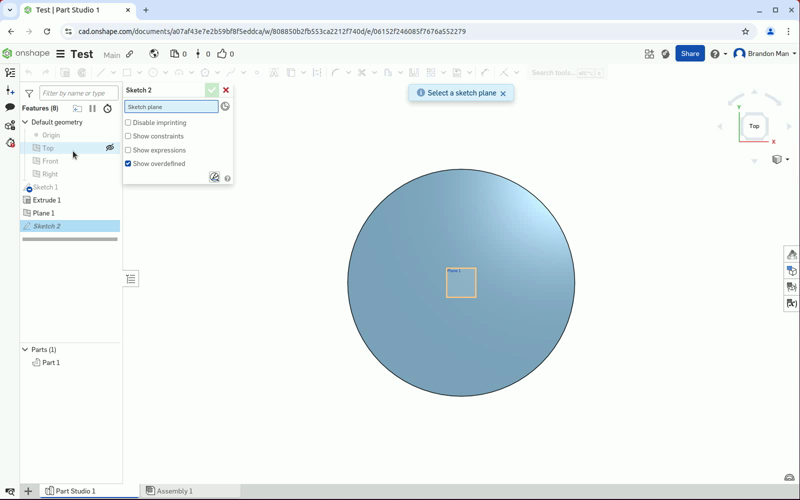
mouse_move(73, 215)
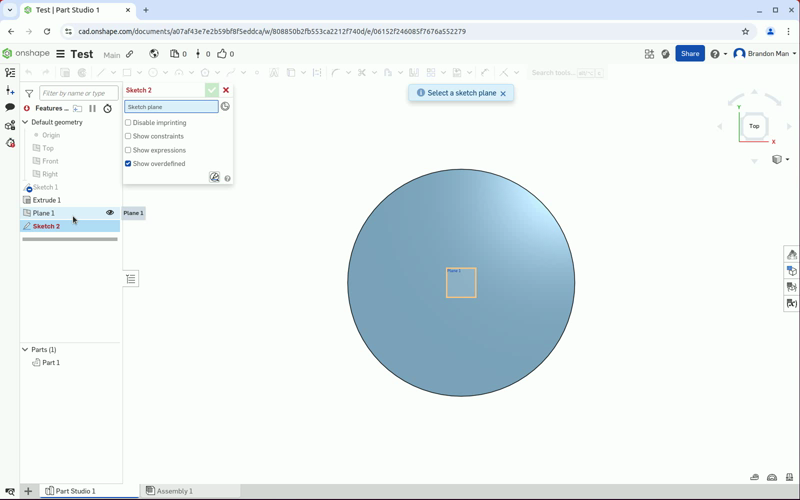
click(73, 215)
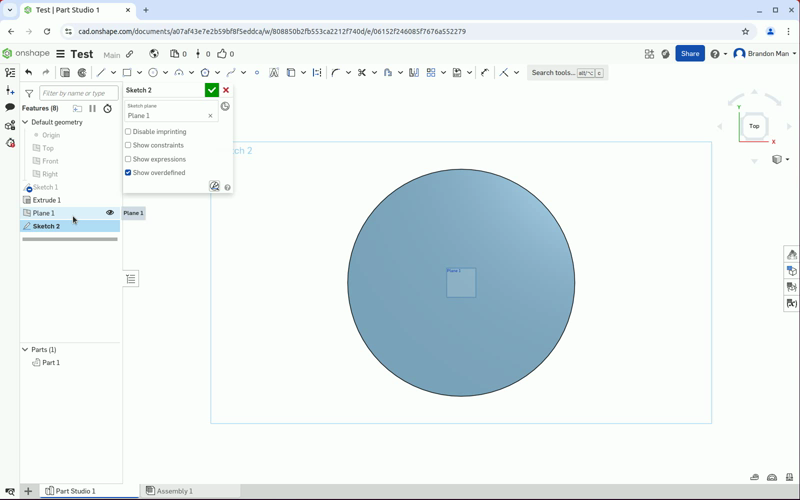
mouse_move(73, 352)
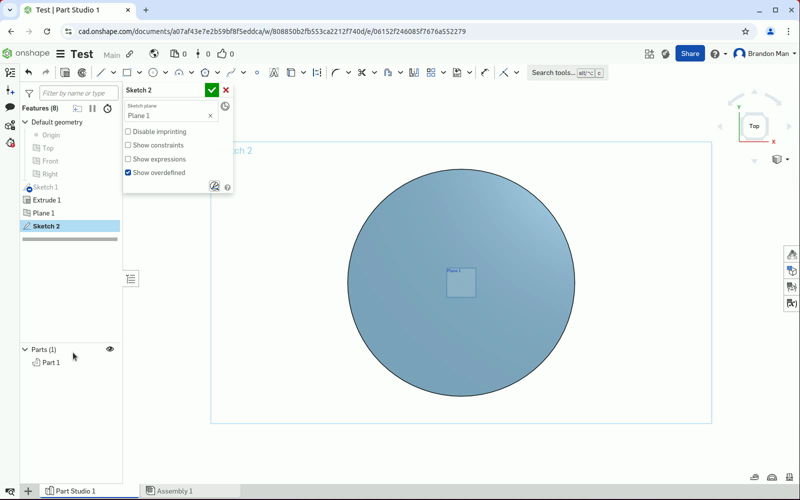
key(y)
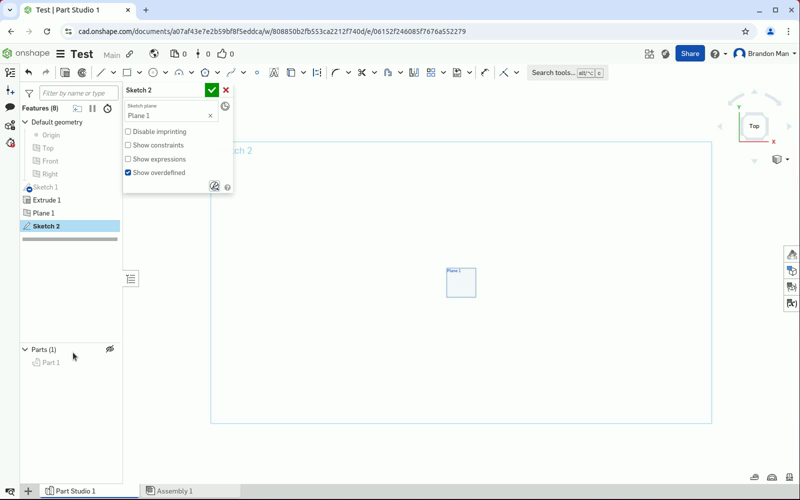
key(c)
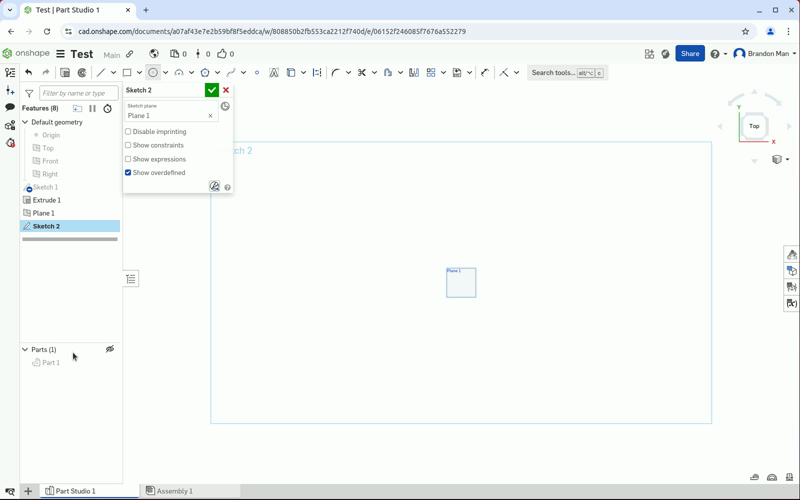
key_down(shift)
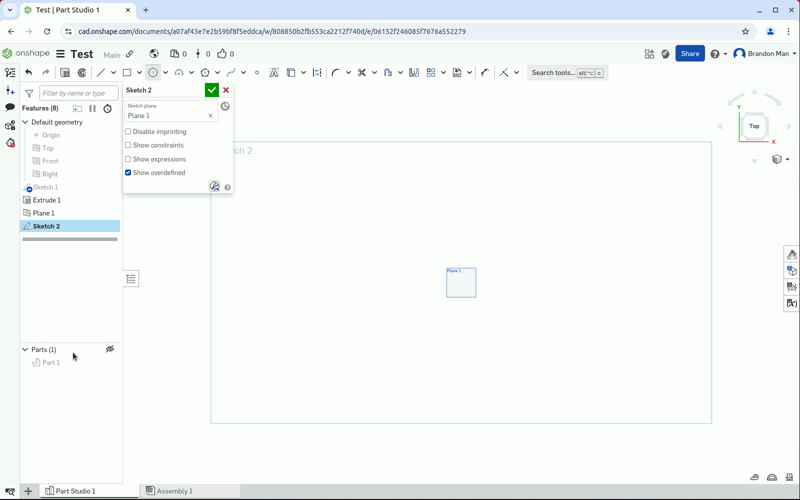
mouse_move(461, 282)
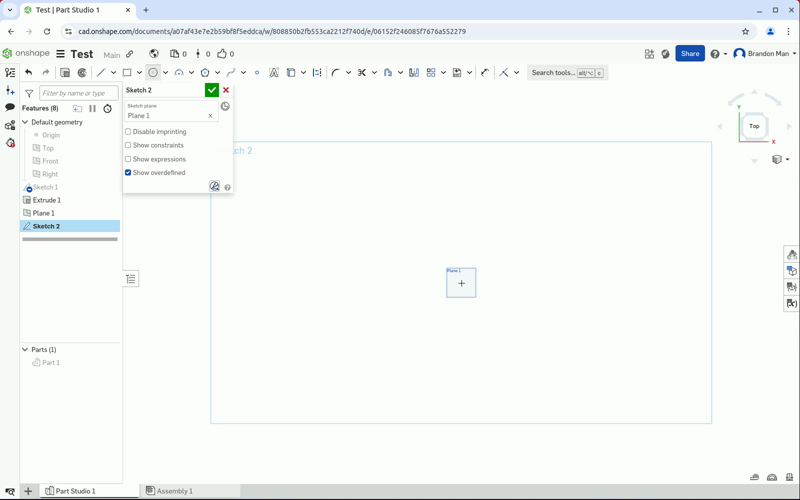
click(461, 282)
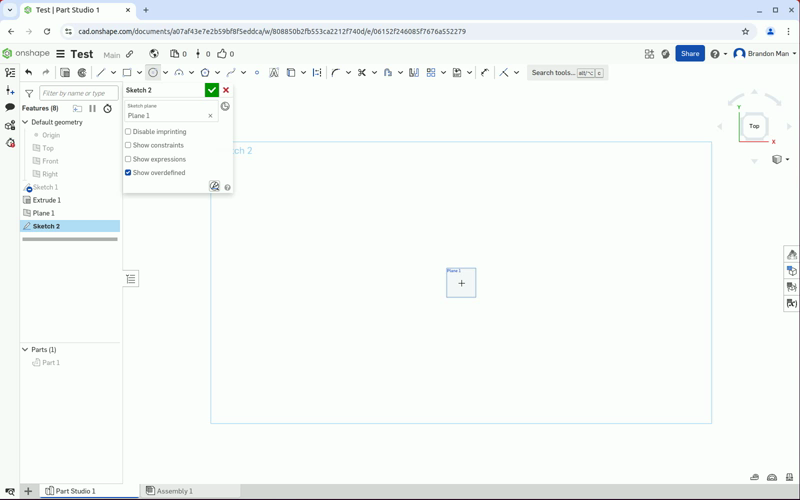
key_up(shift)
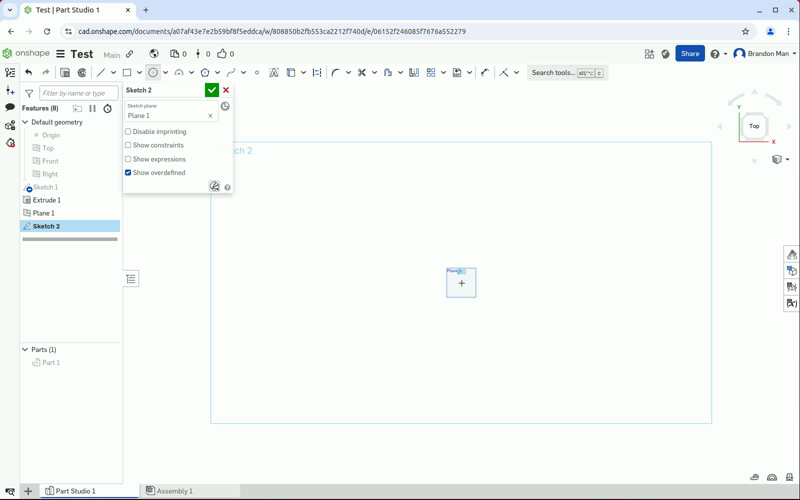
mouse_move(560, 282)
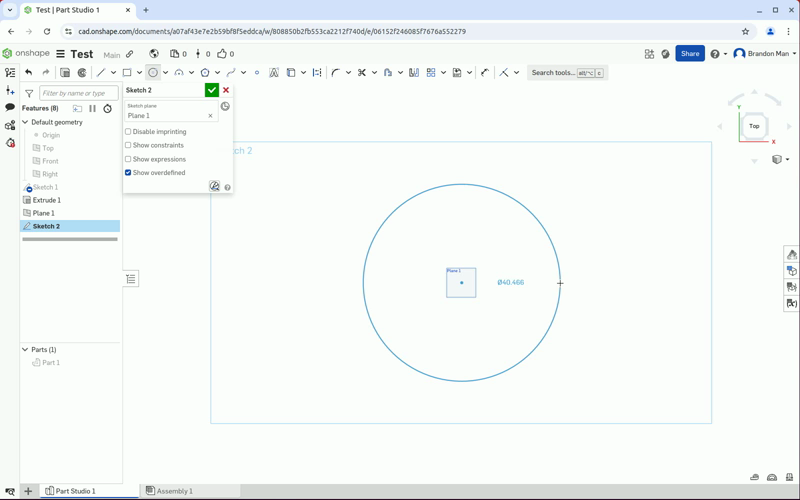
click(560, 282)
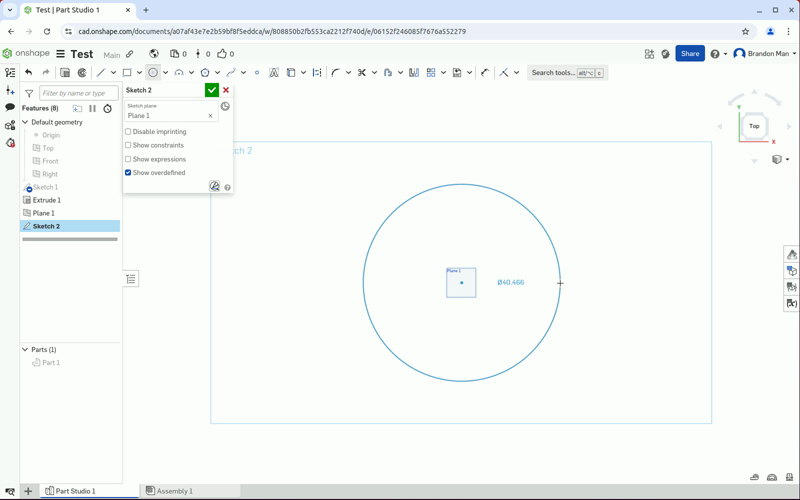
key(esc)
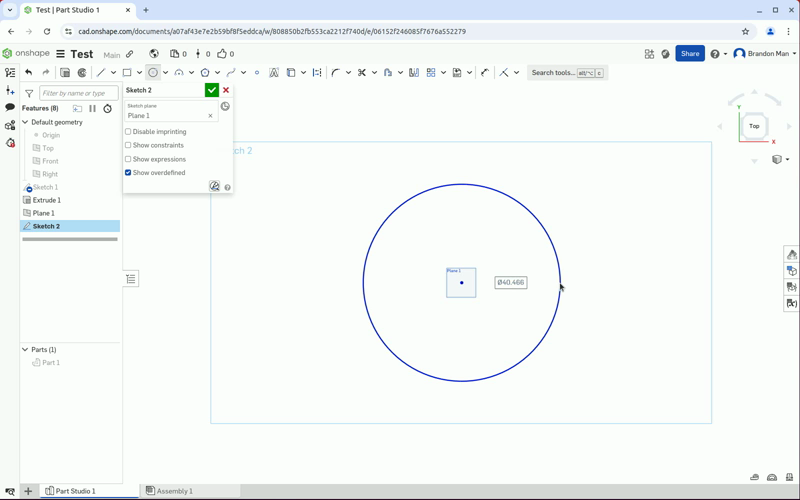
key(c)
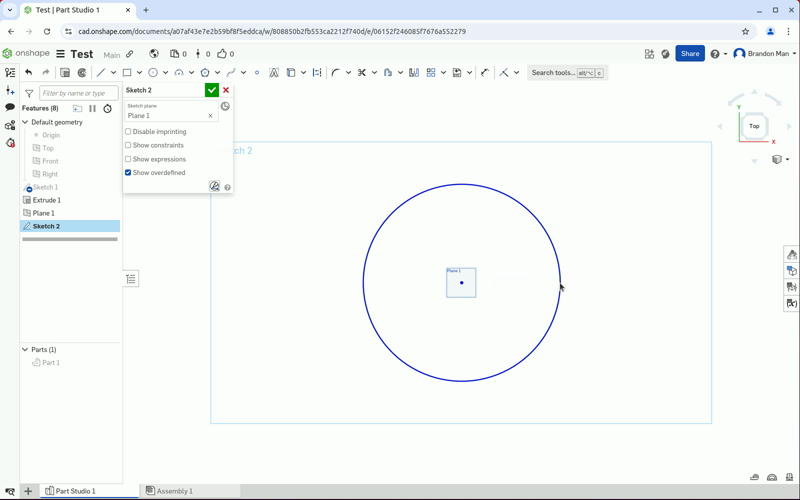
key_down(shift)
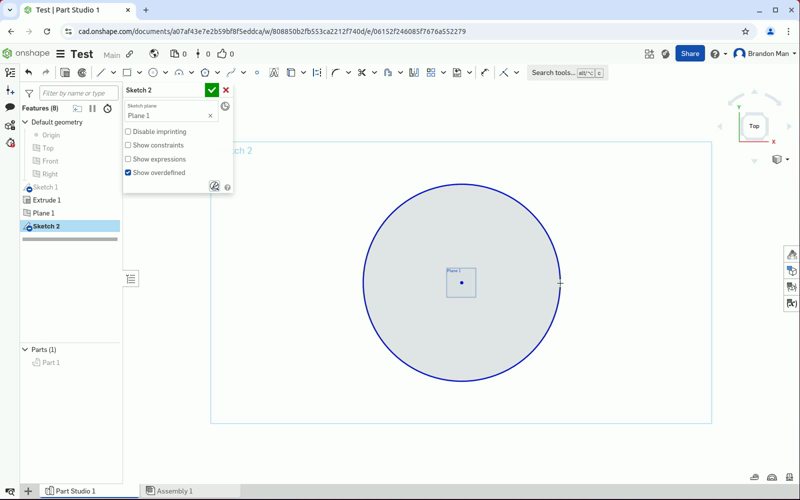
mouse_move(461, 282)
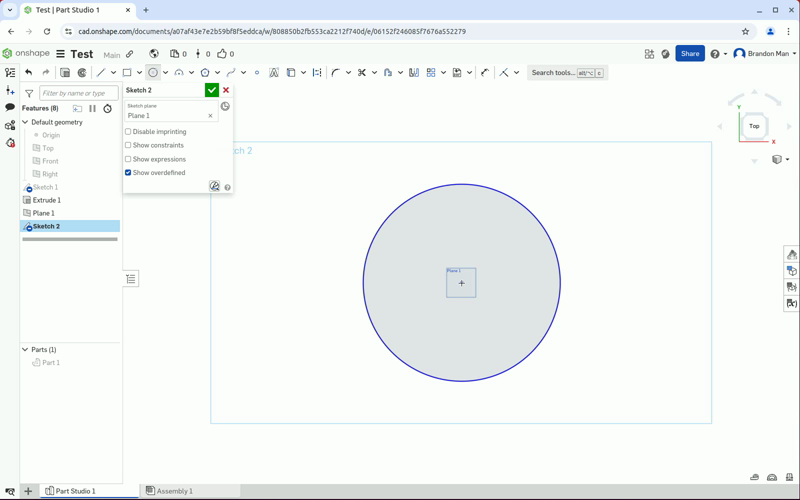
click(461, 282)
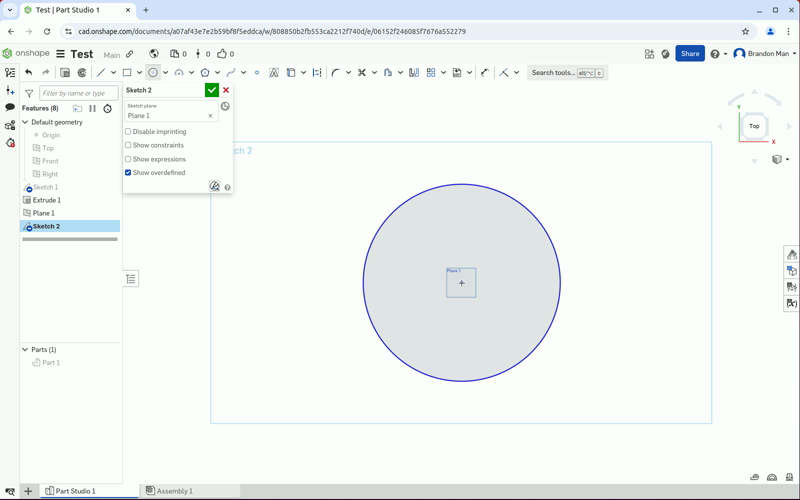
key_up(shift)
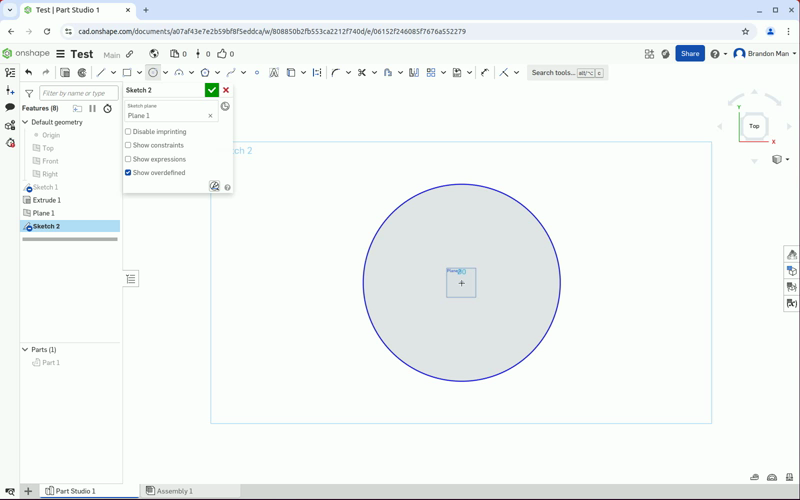
mouse_move(554, 282)
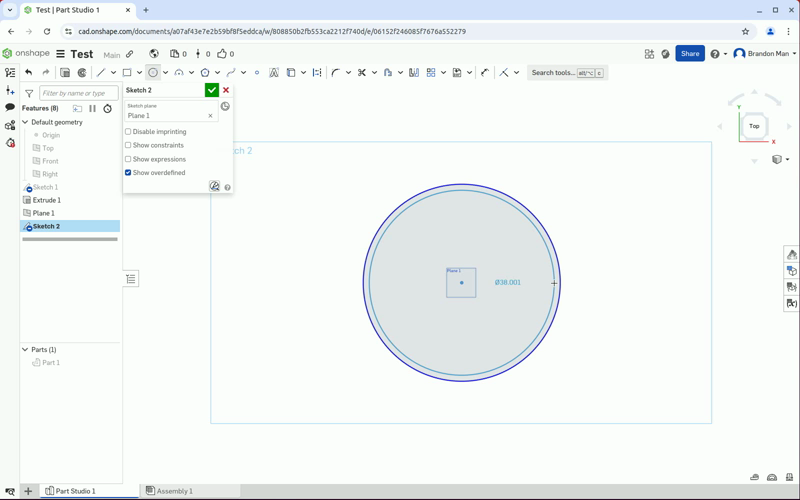
click(554, 282)
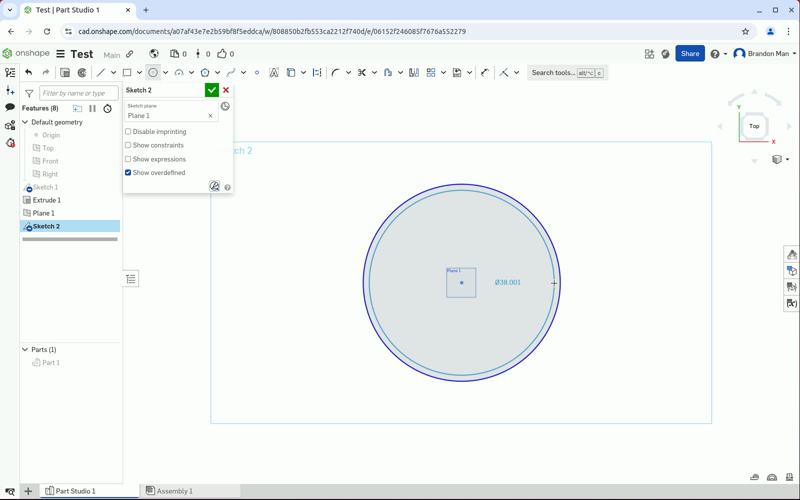
key(esc)
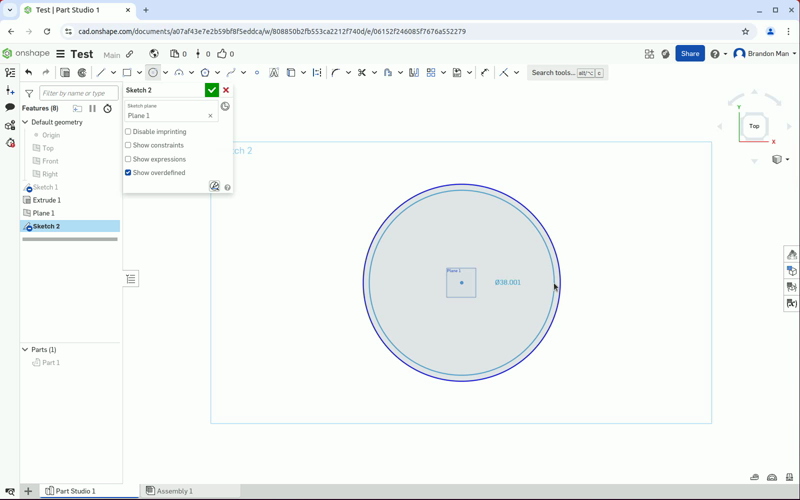
mouse_move(530, 215)
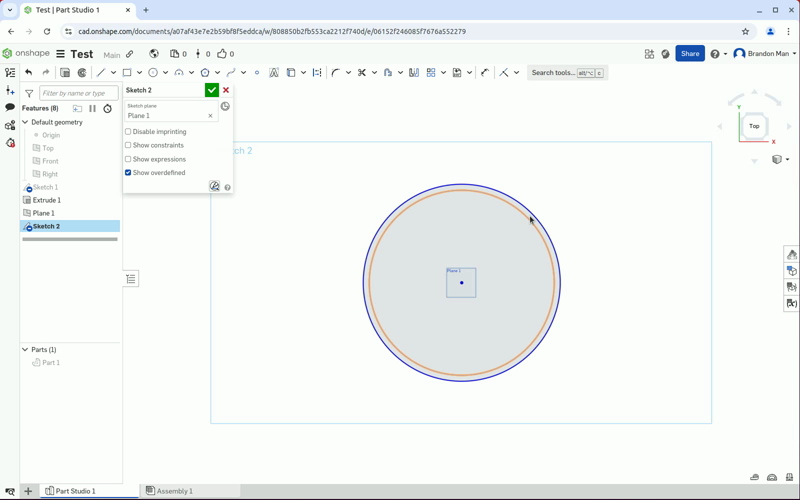
click(530, 215)
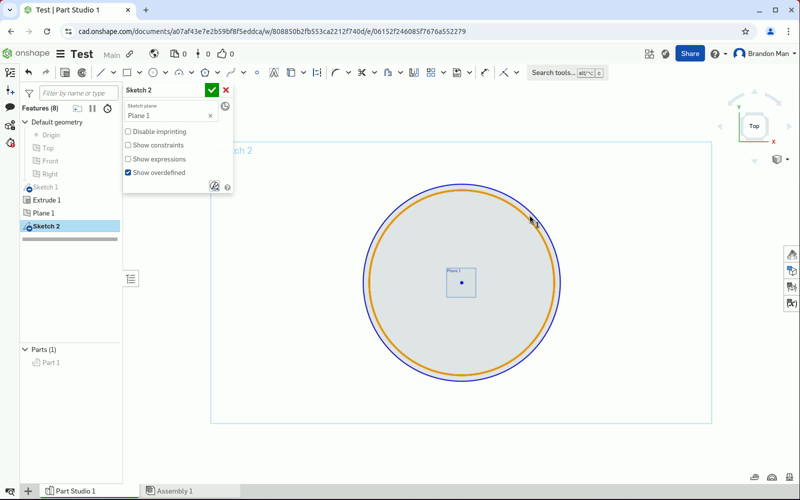
mouse_move(73, 352)
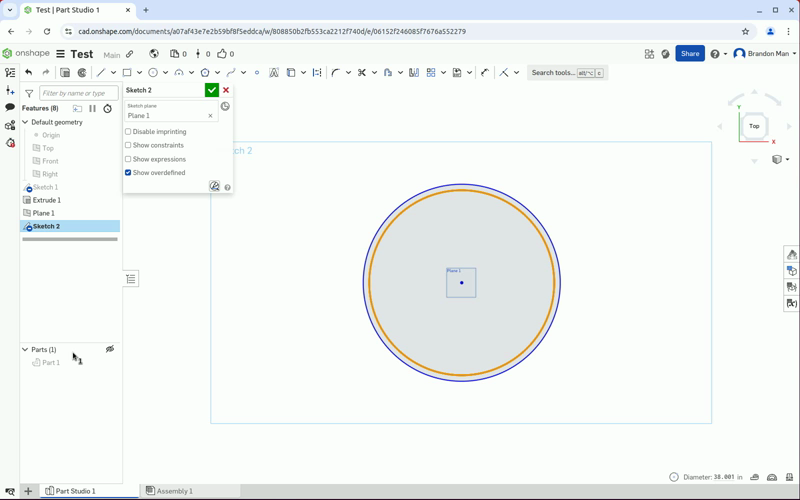
key(shift+y)
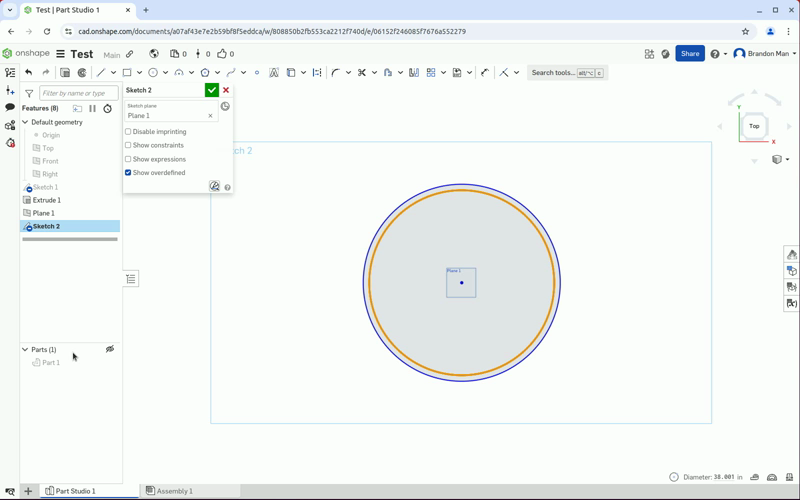
key(shift+e)
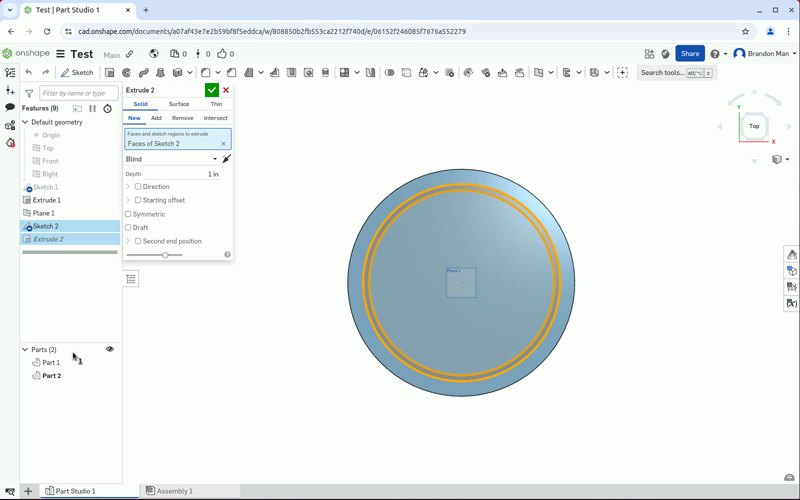
mouse_move(143, 106)
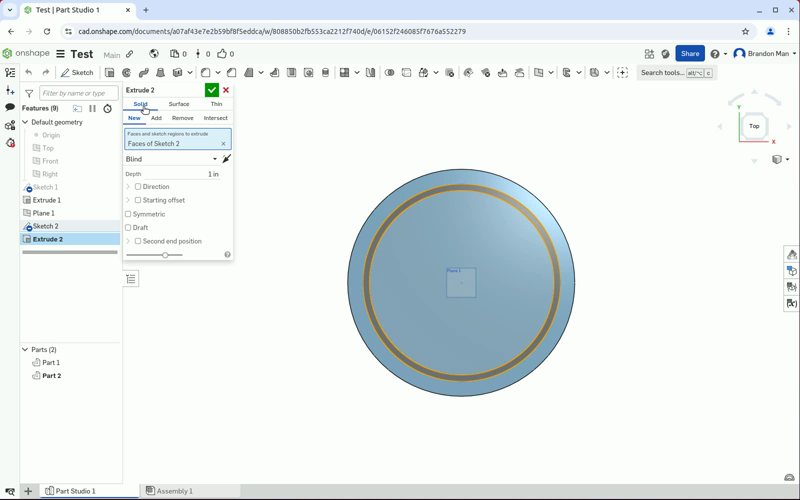
click(143, 106)
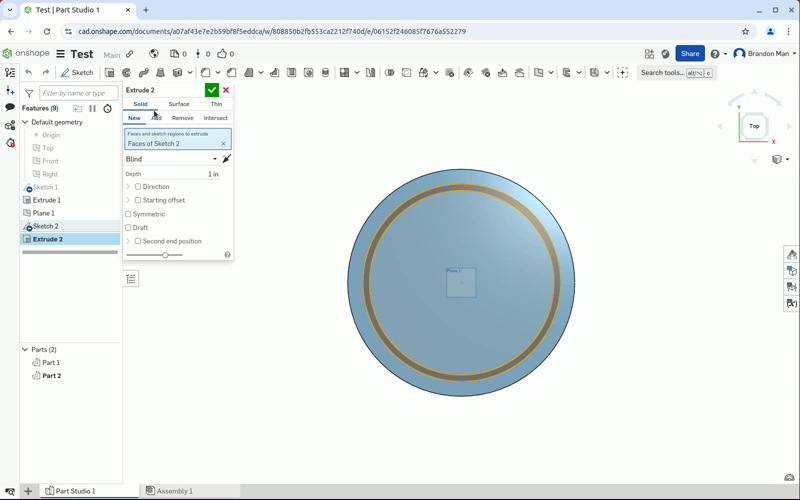
mouse_move(186, 120)
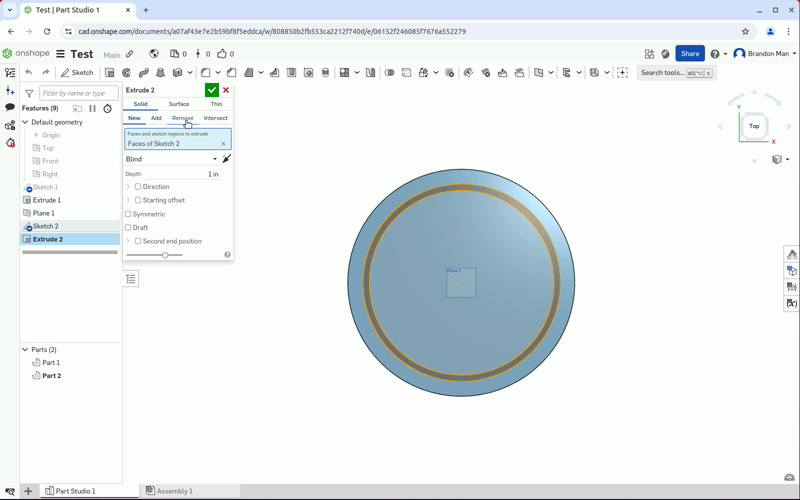
click(186, 120)
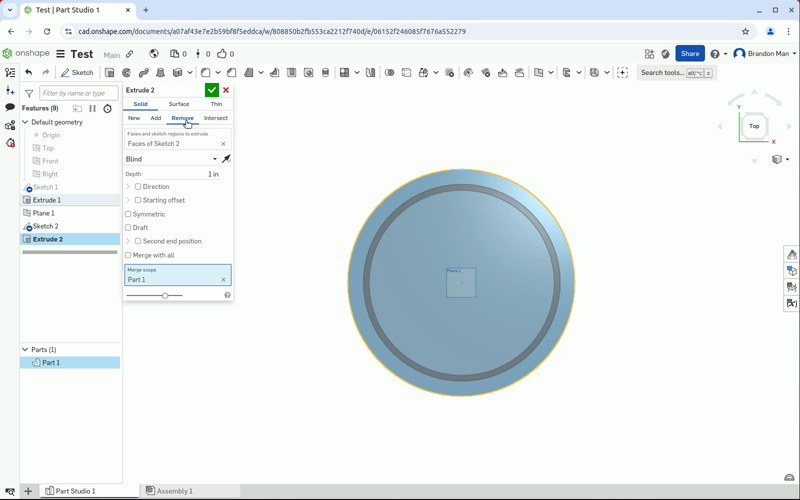
key(tab, 4)
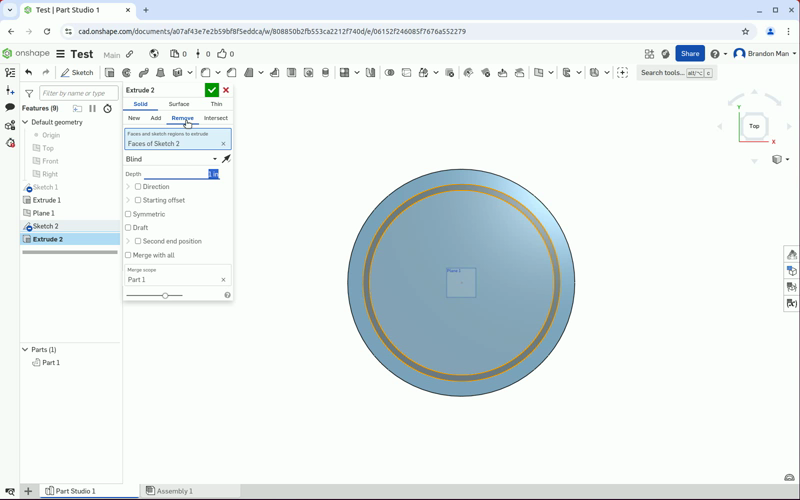
text(0.722)
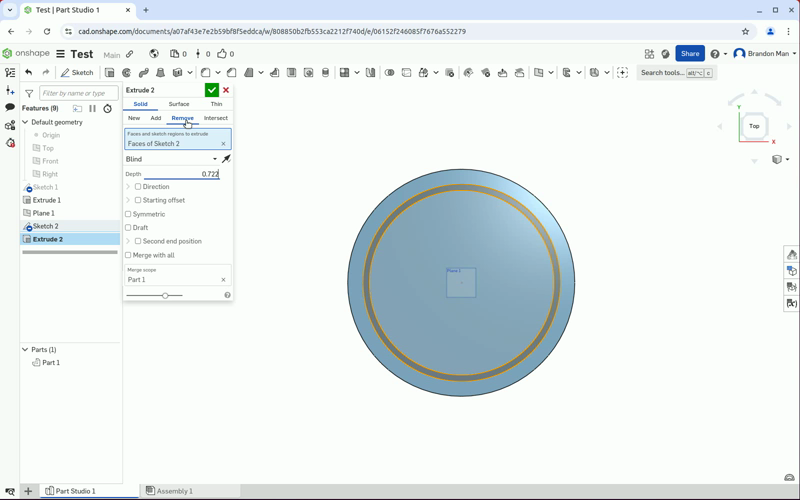
key(tab, 6)
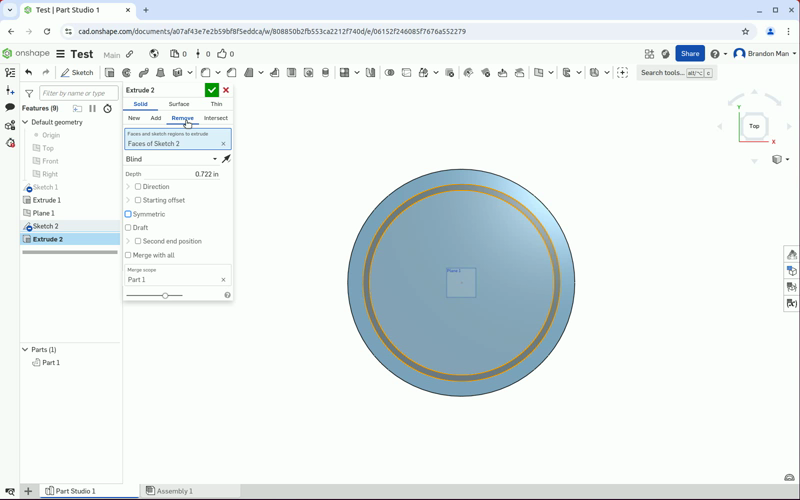
key(space)
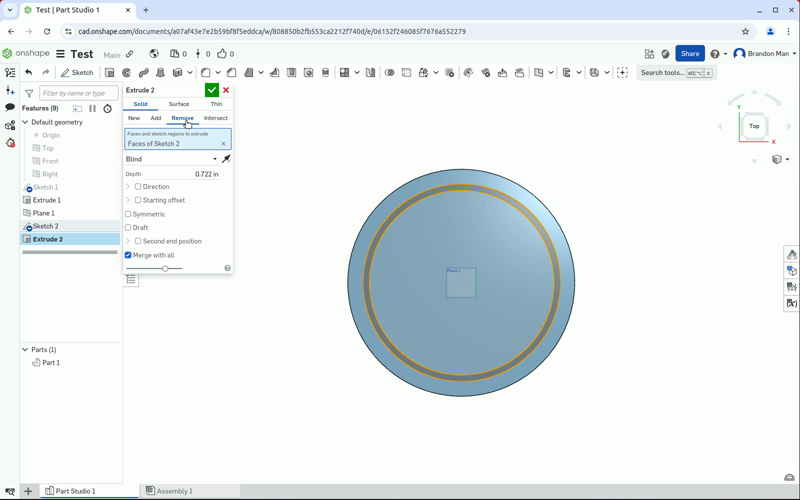
key(enter)
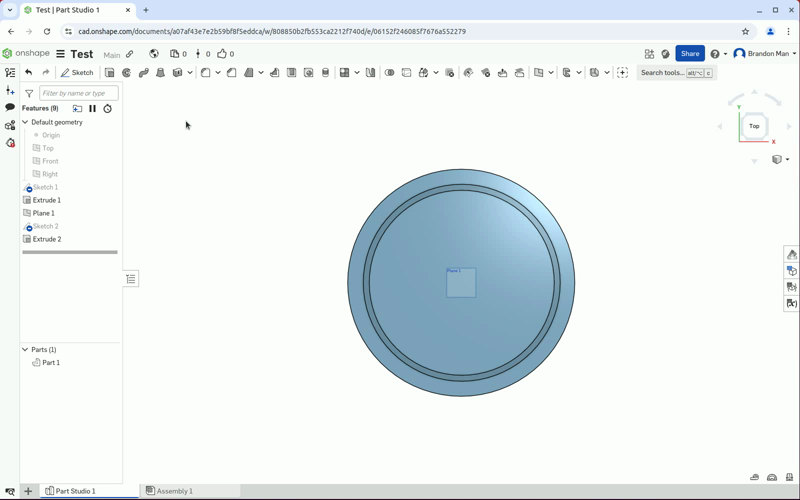
key(shift+h)
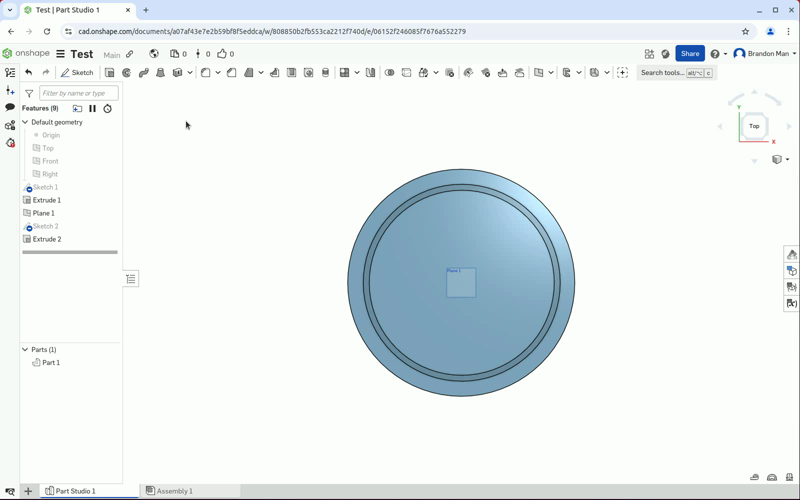
key(shift+h)
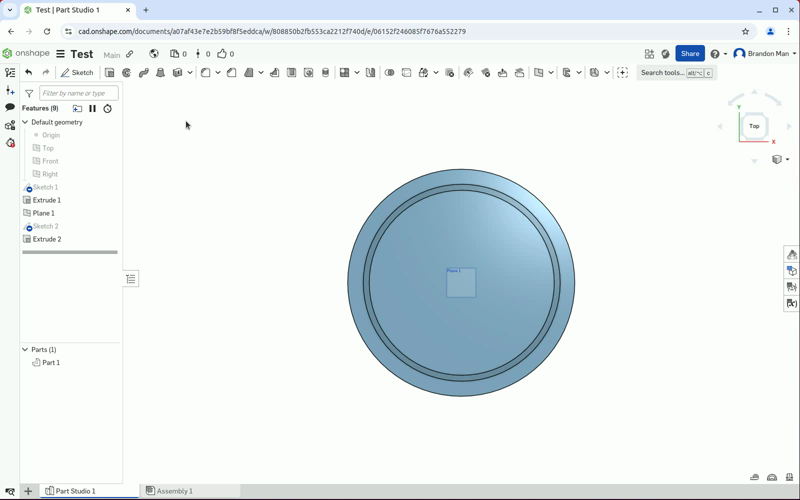
mouse_move(73, 189)
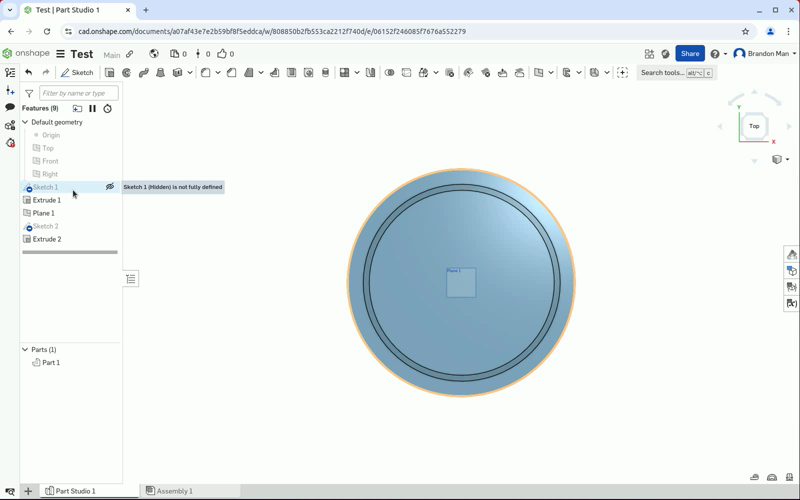
click(73, 189)
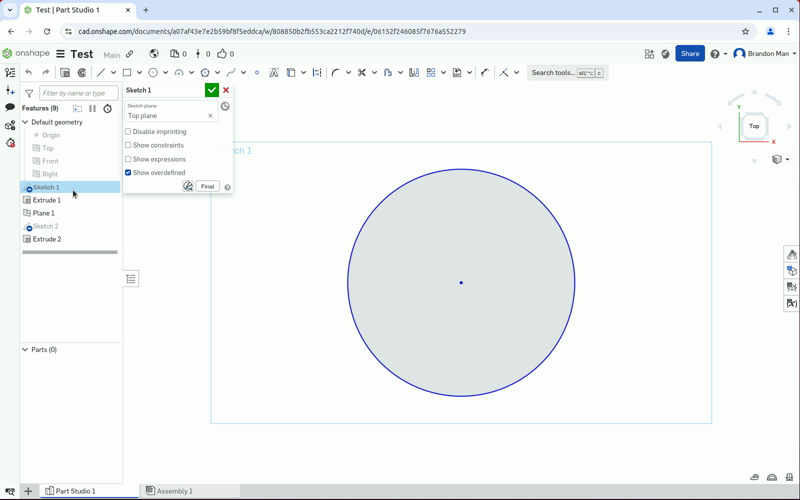
mouse_move(229, 92)
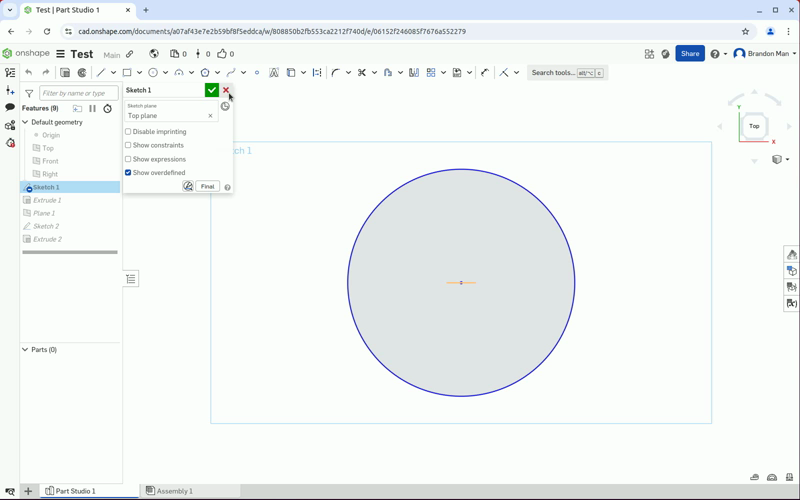
click(229, 92)
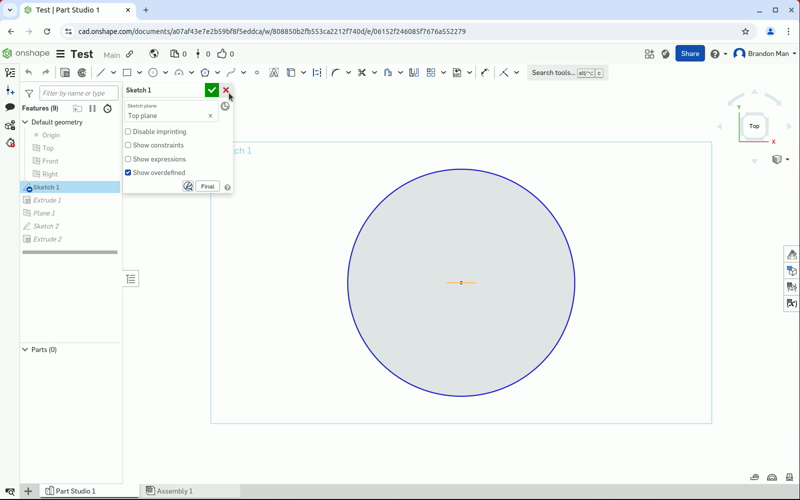
key(shift+s)
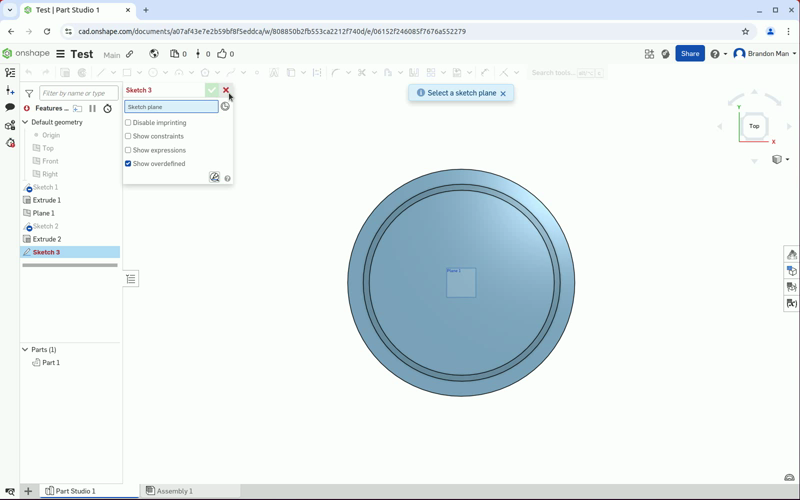
mouse_move(73, 215)
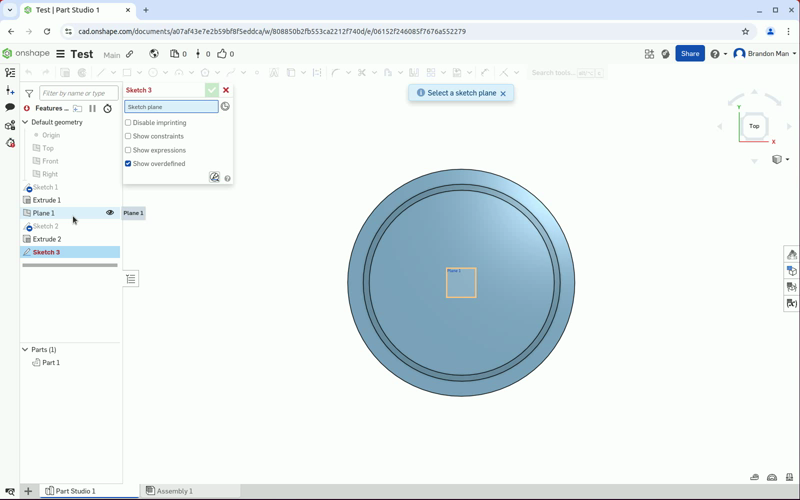
click(73, 215)
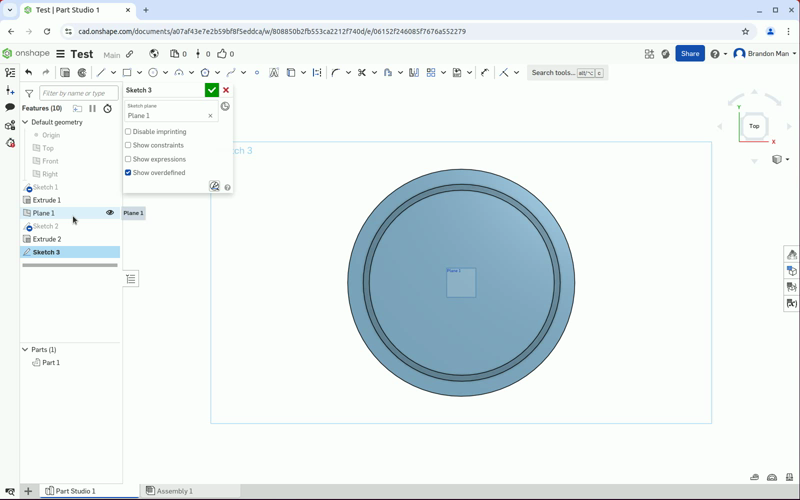
mouse_move(73, 352)
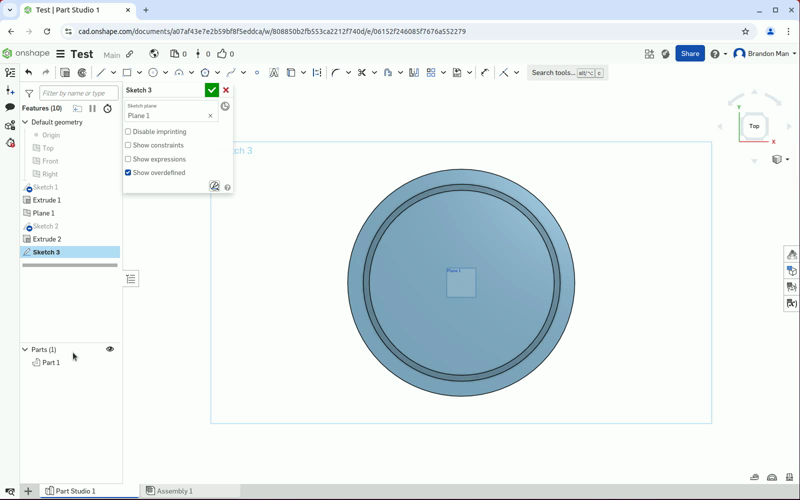
key(y)
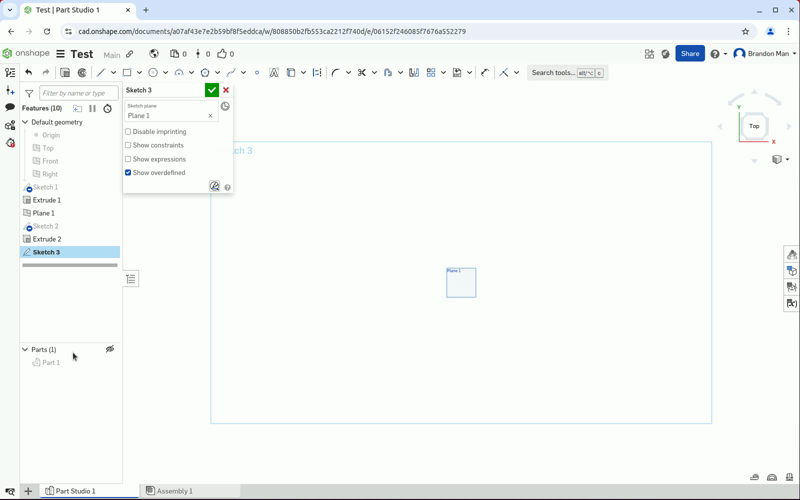
key(c)
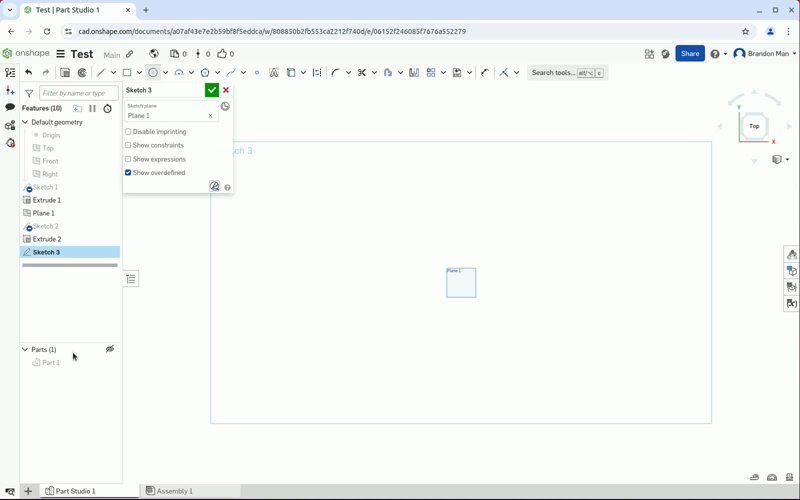
key_down(shift)
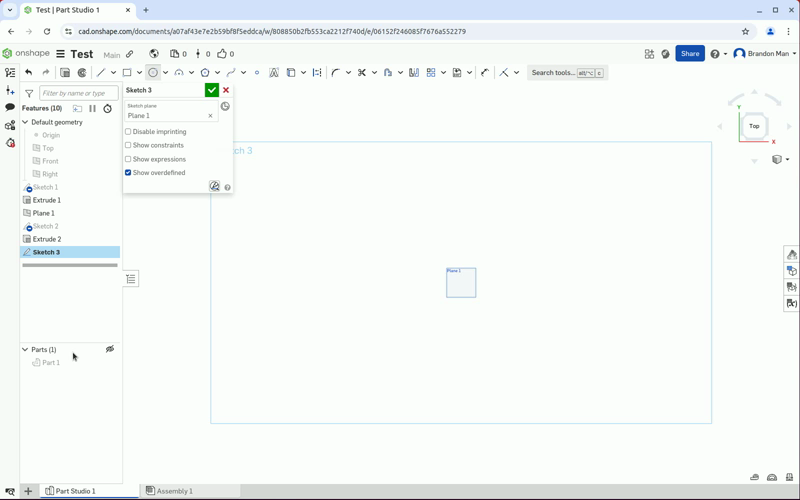
mouse_move(461, 282)
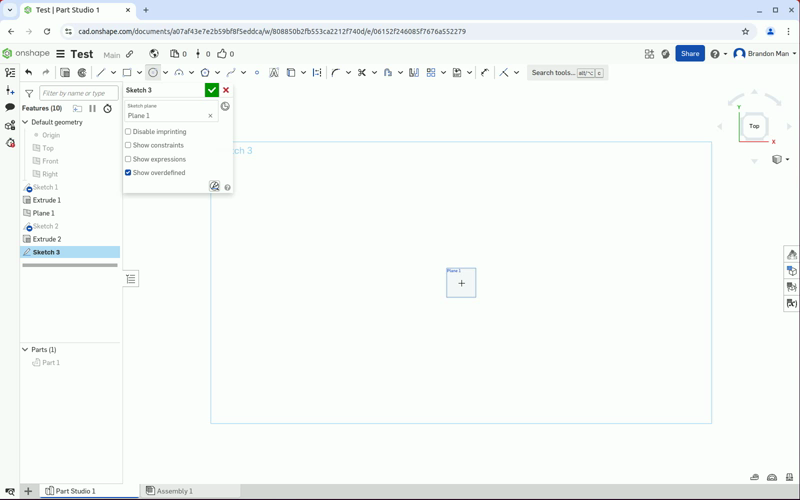
click(461, 282)
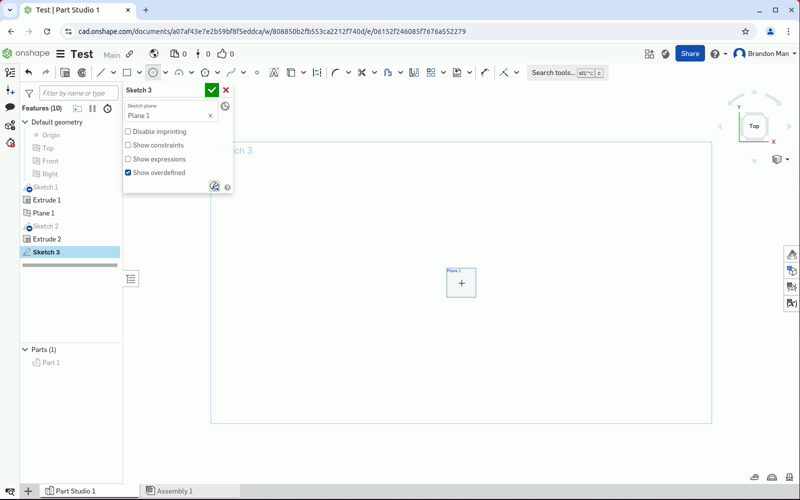
key_up(shift)
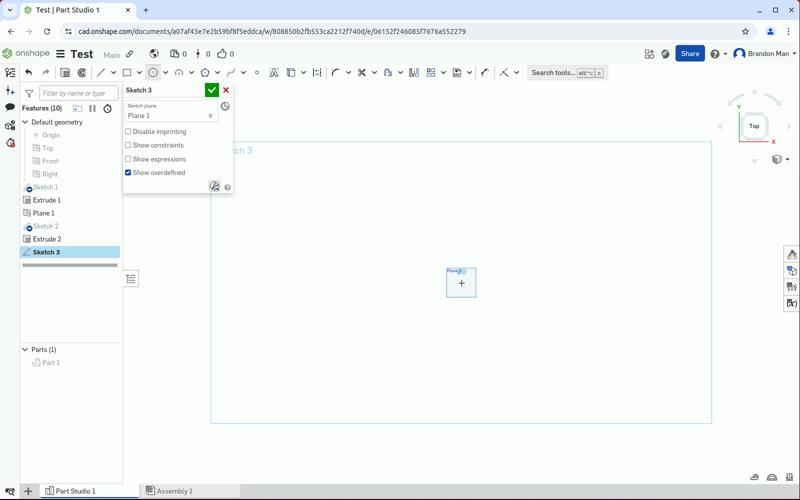
mouse_move(474, 282)
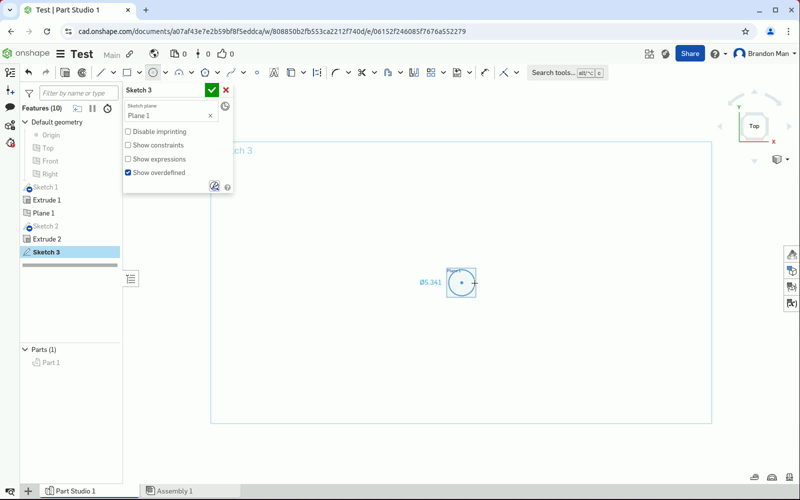
click(474, 282)
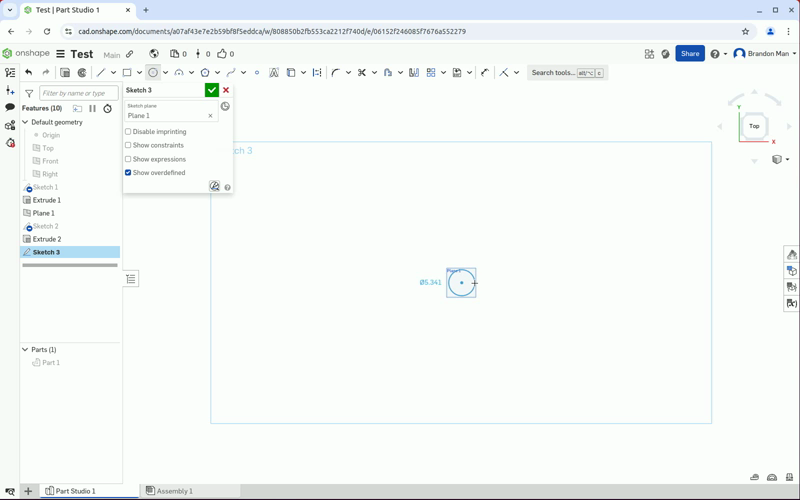
key(esc)
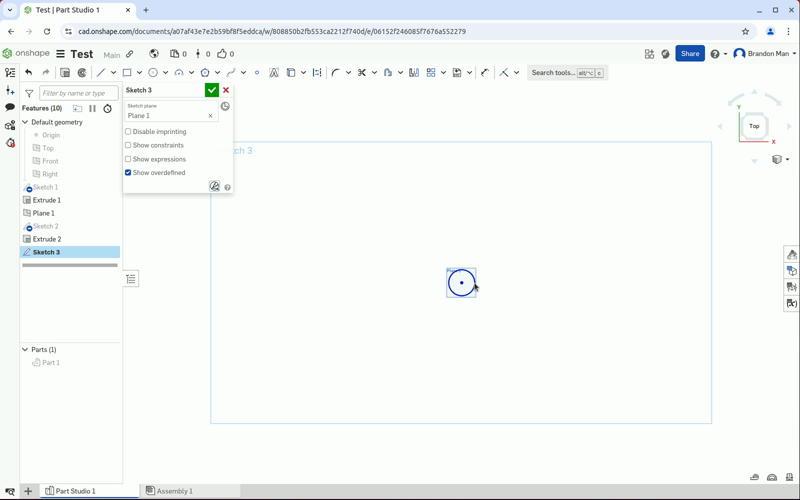
mouse_move(454, 279)
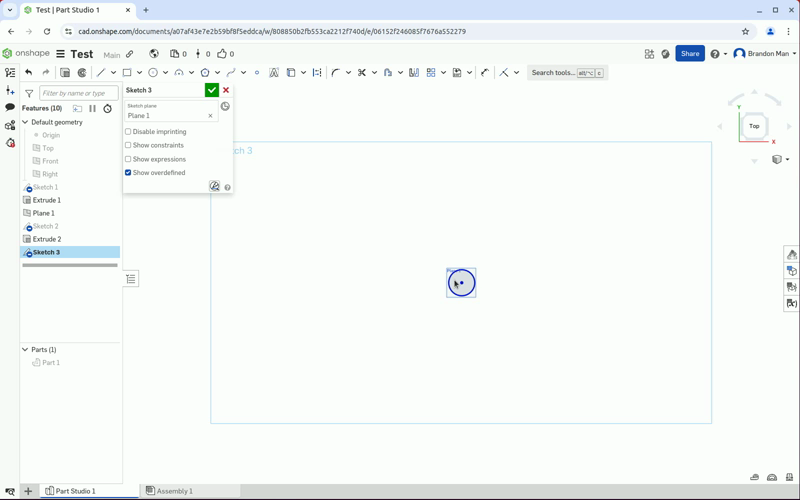
scroll(6)
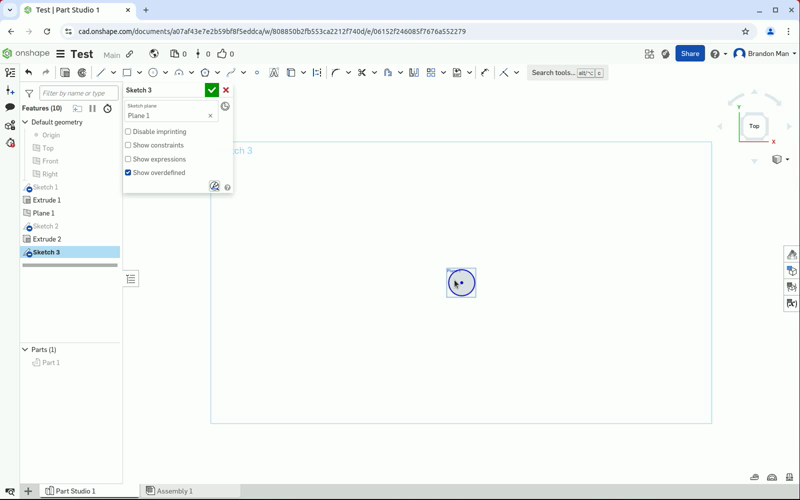
scroll(6)
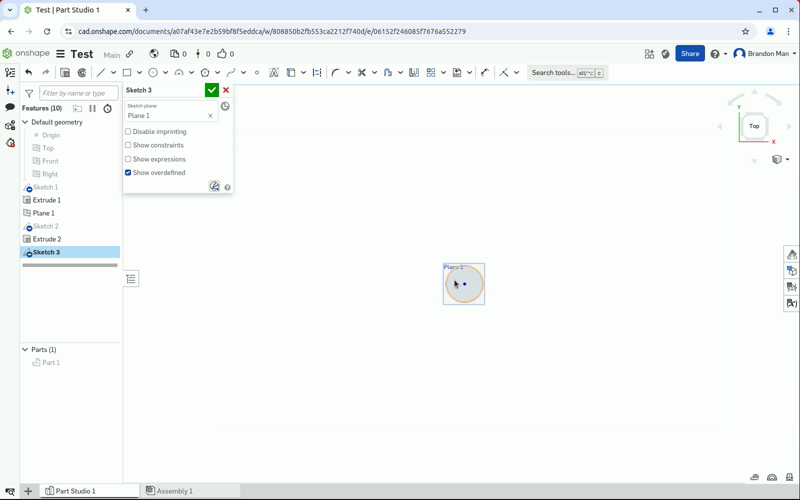
scroll(6)
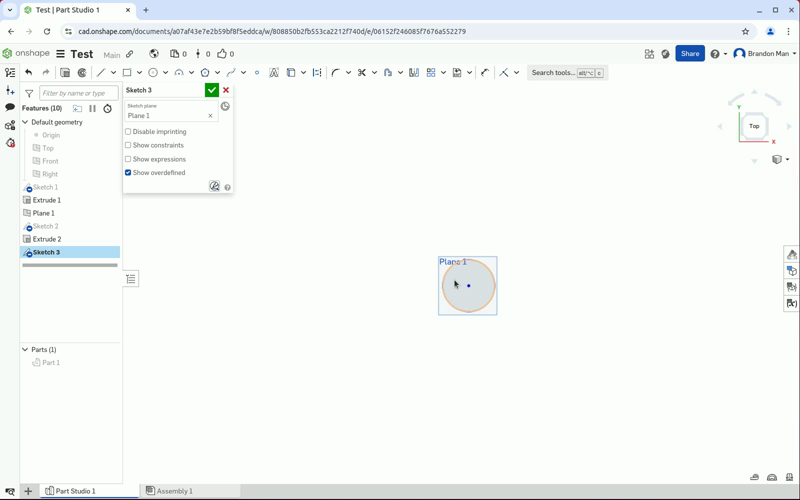
scroll(6)
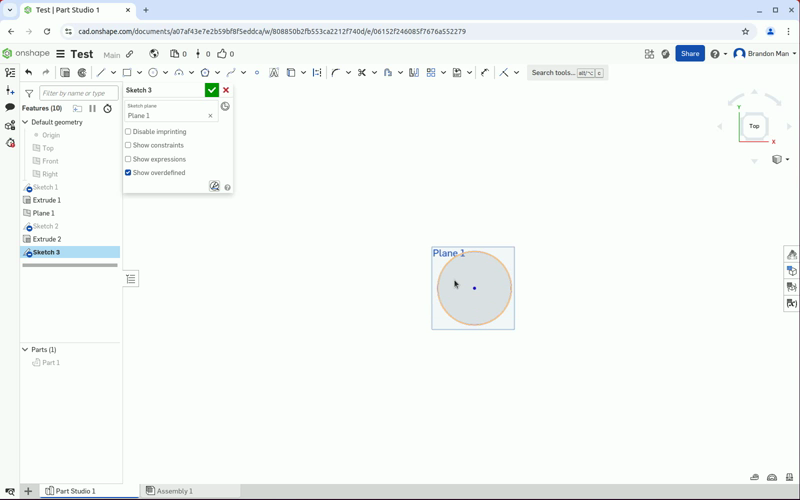
scroll(6)
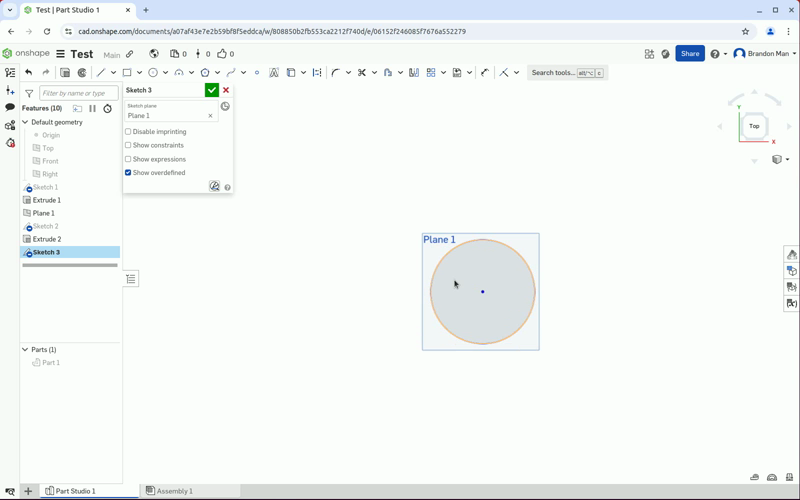
scroll(6)
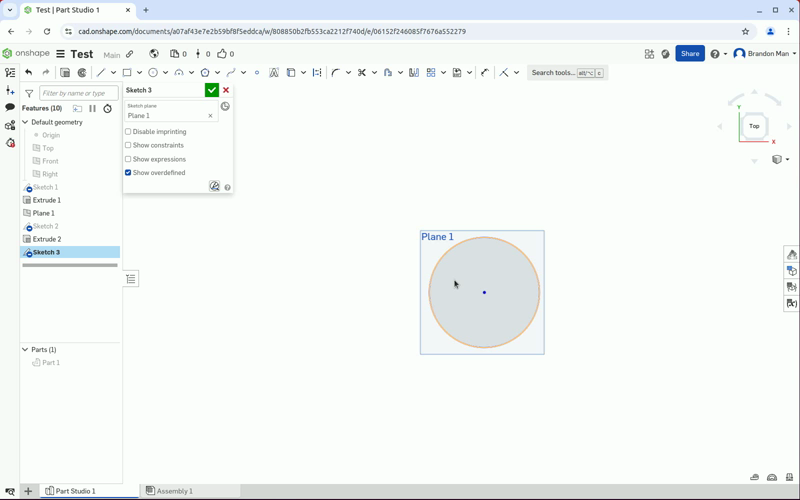
scroll(6)
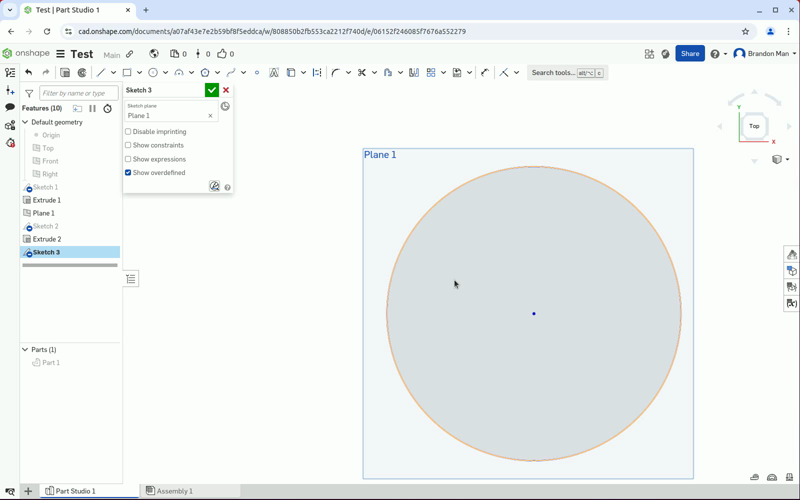
click(454, 279)
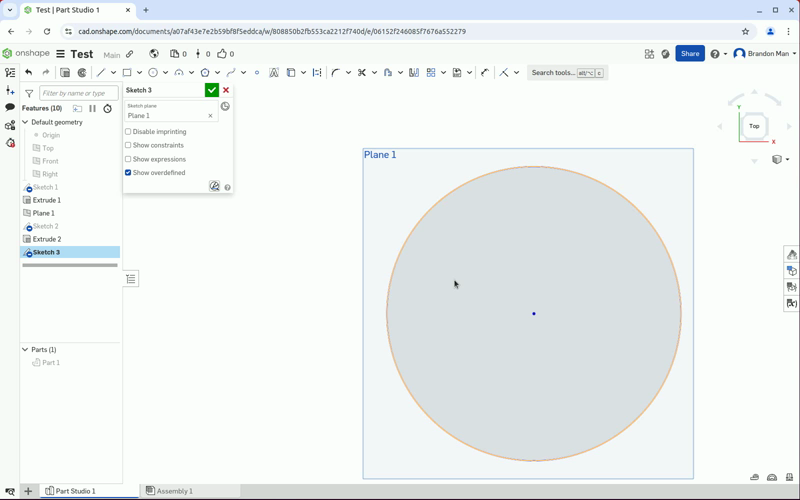
scroll(-6)
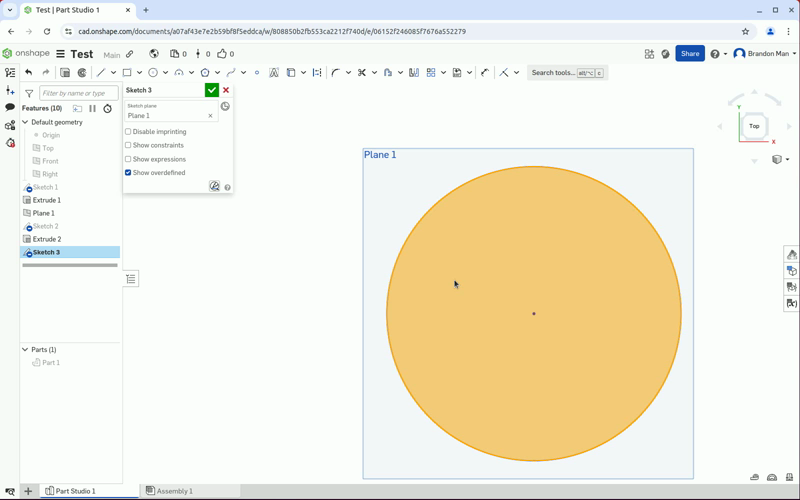
scroll(-6)
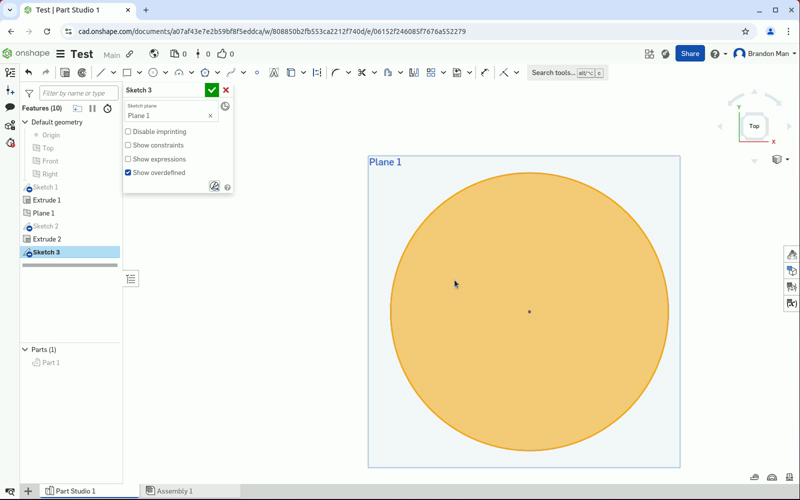
scroll(-6)
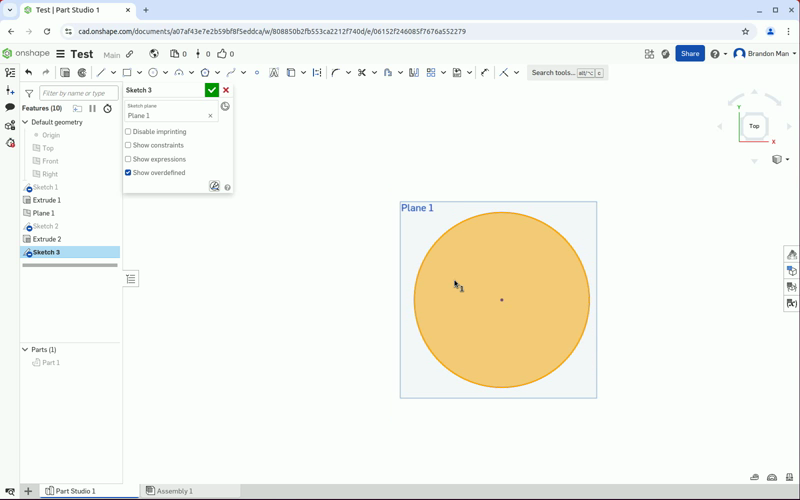
scroll(-6)
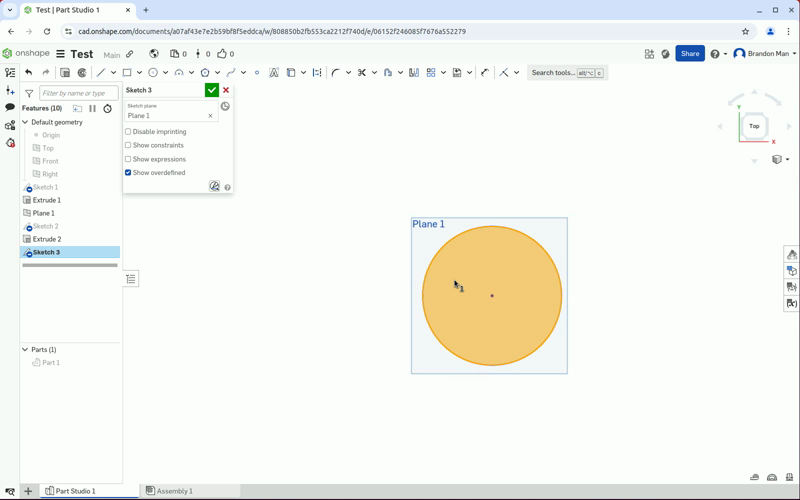
scroll(-6)
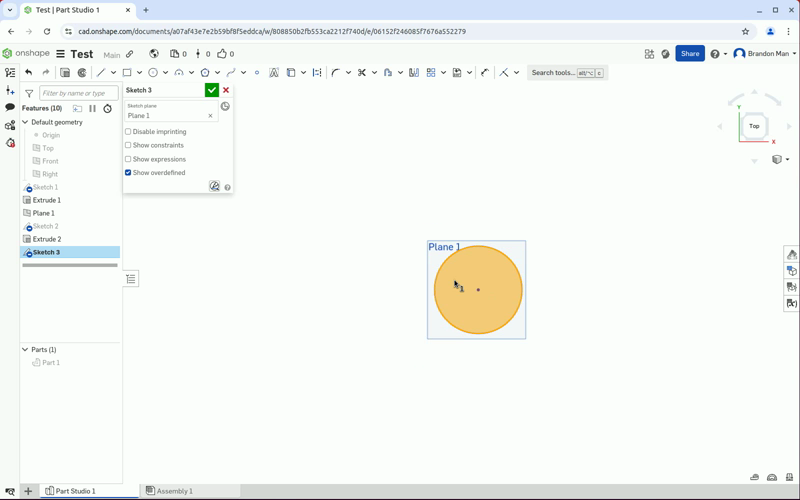
scroll(-6)
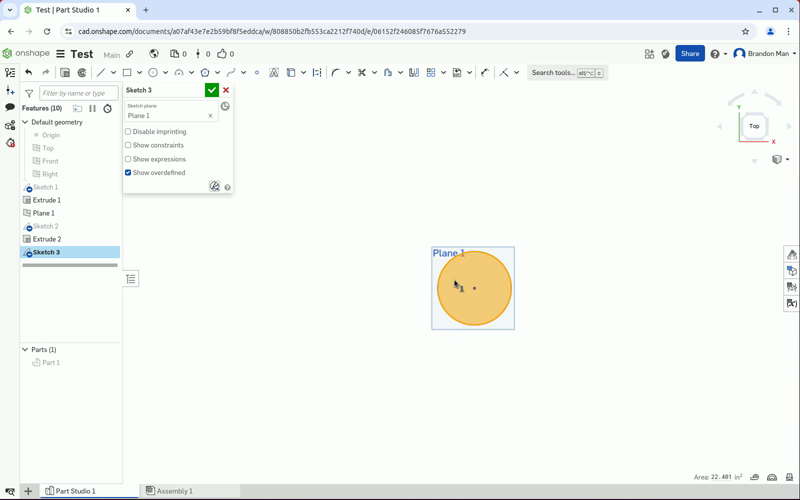
scroll(-6)
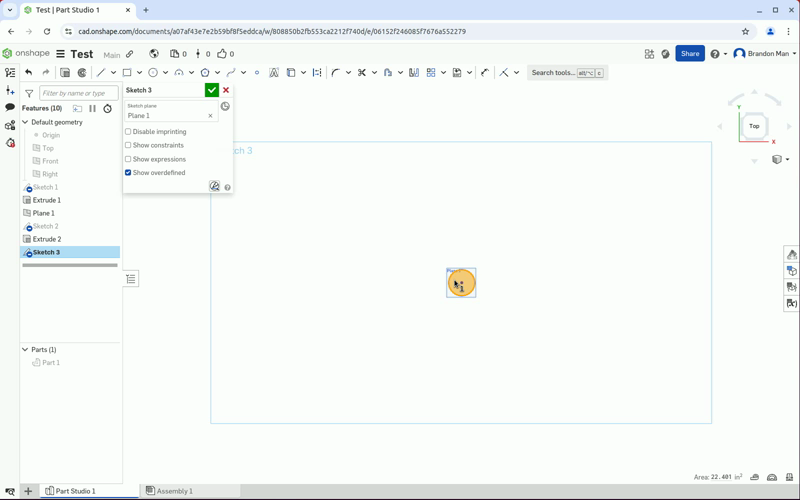
mouse_move(73, 352)
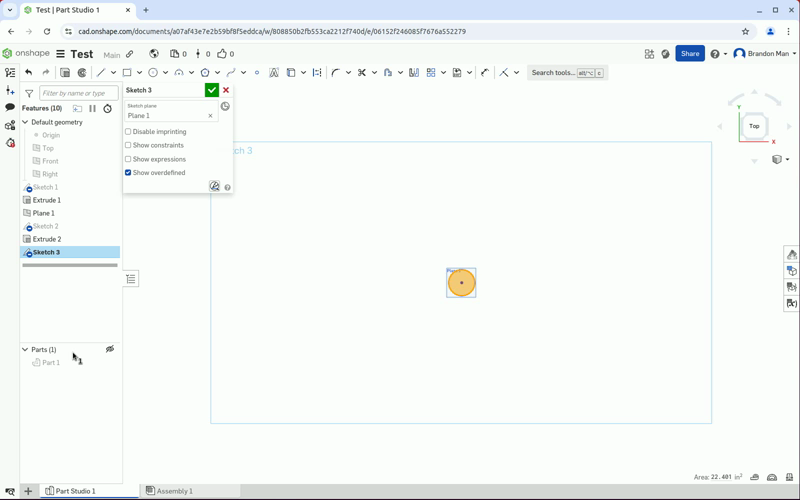
key(shift+y)
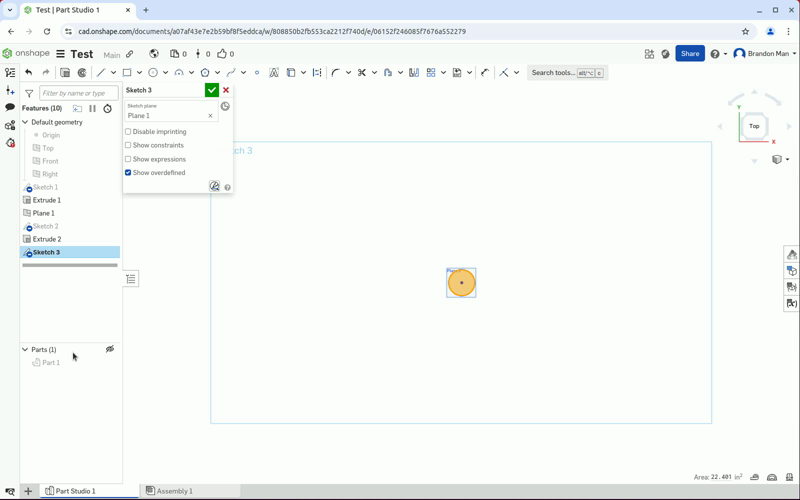
key(shift+e)
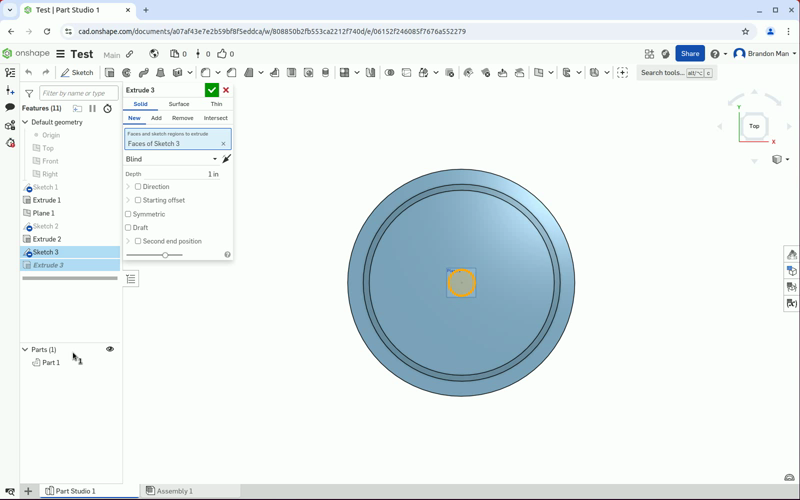
mouse_move(143, 106)
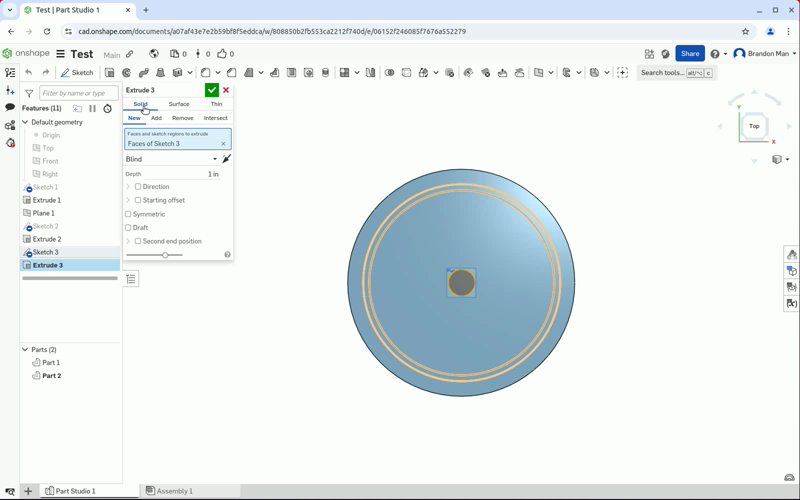
click(143, 106)
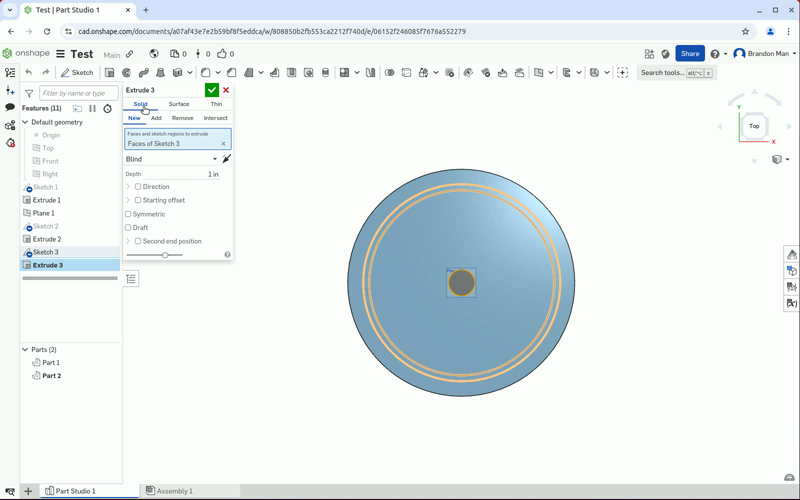
mouse_move(186, 120)
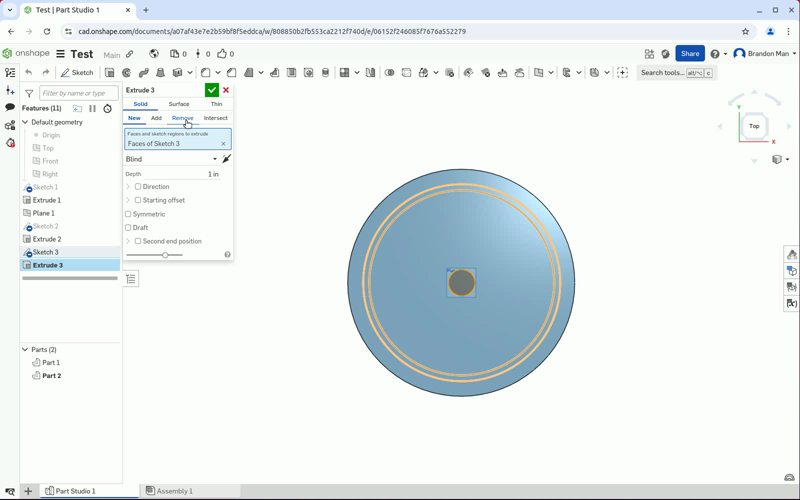
click(186, 120)
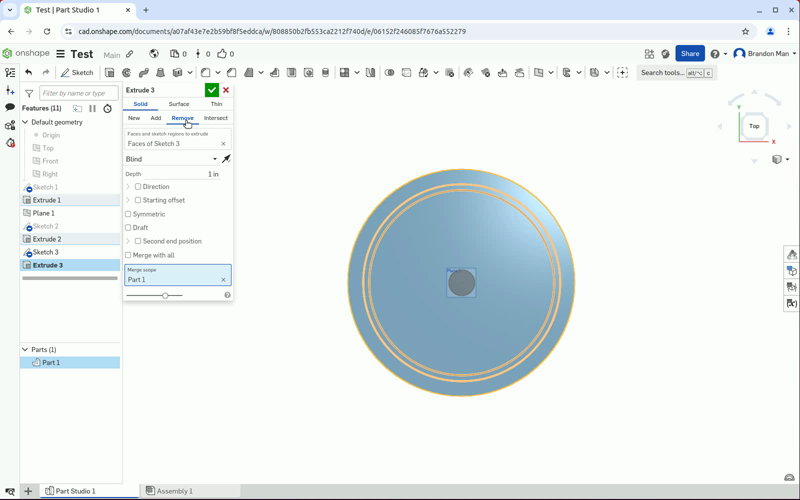
key(tab, 4)
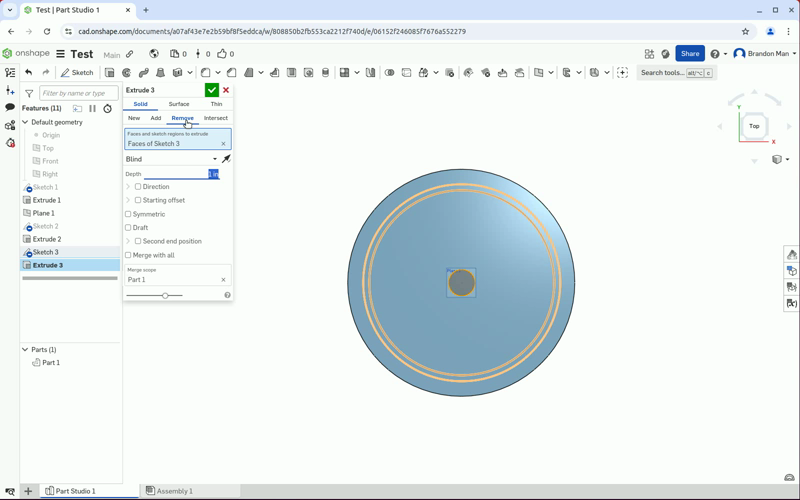
text(0.722)
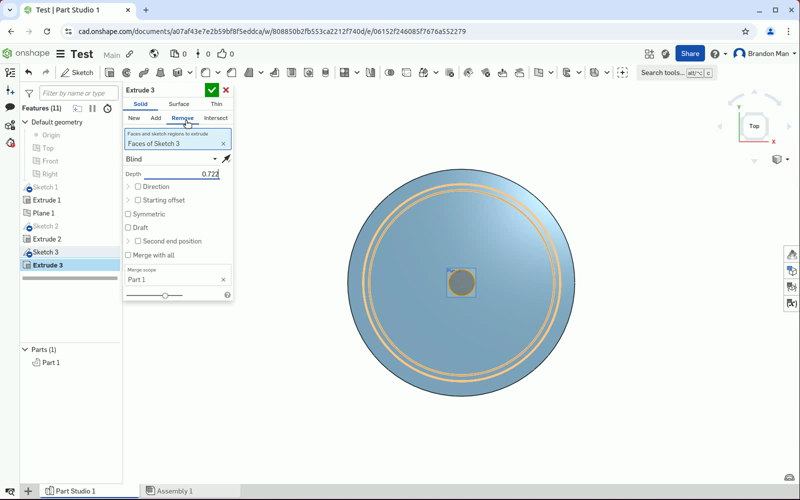
key(tab, 6)
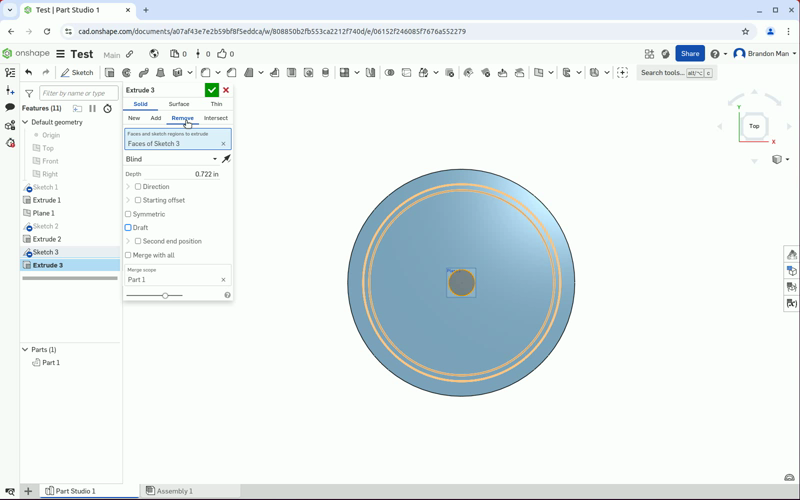
key(space)
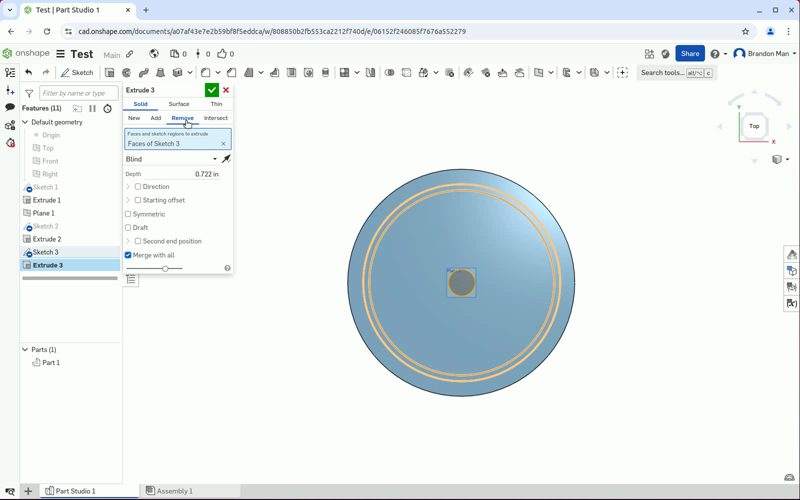
key(enter)
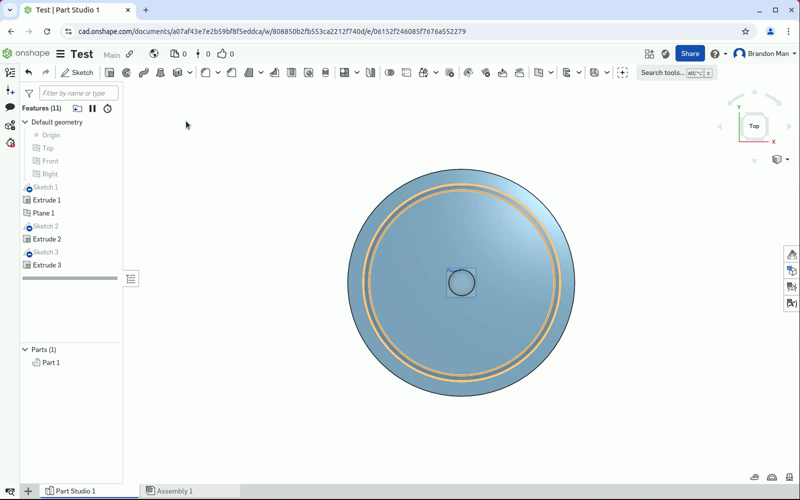
key(shift+h)
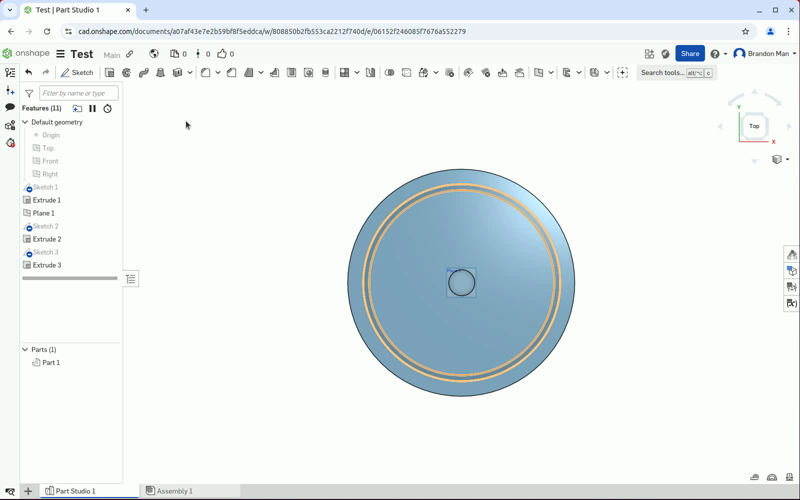
key(shift+h)
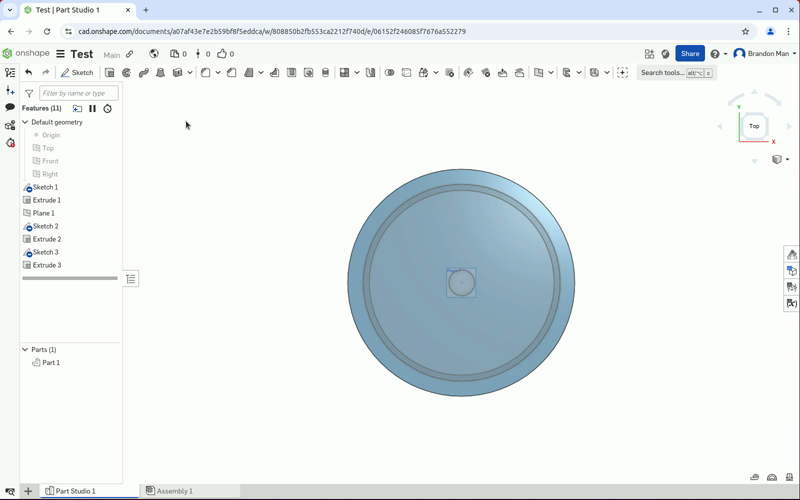
key(shift+7)
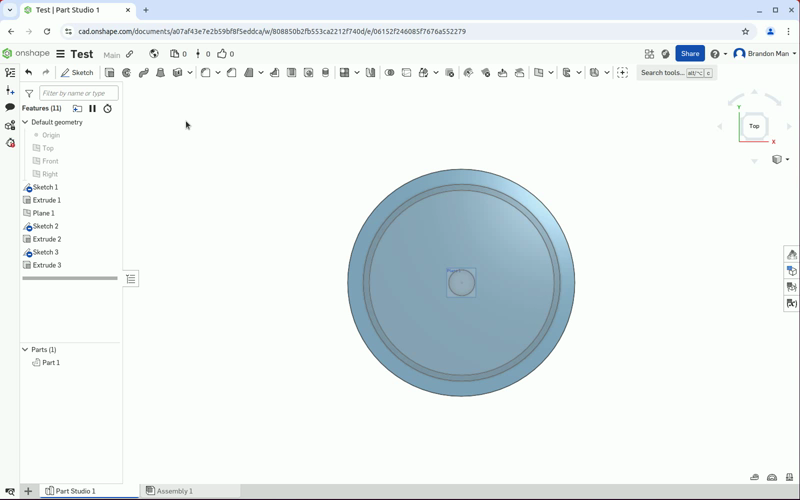
key(up, 3)
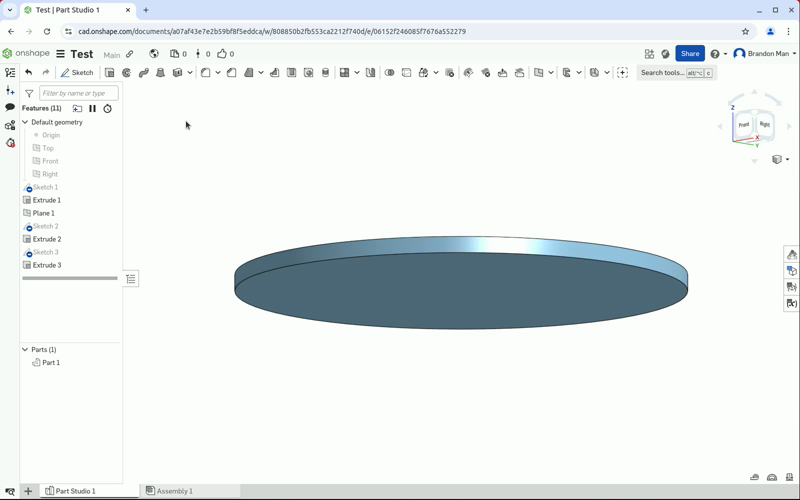
key(left, 3)
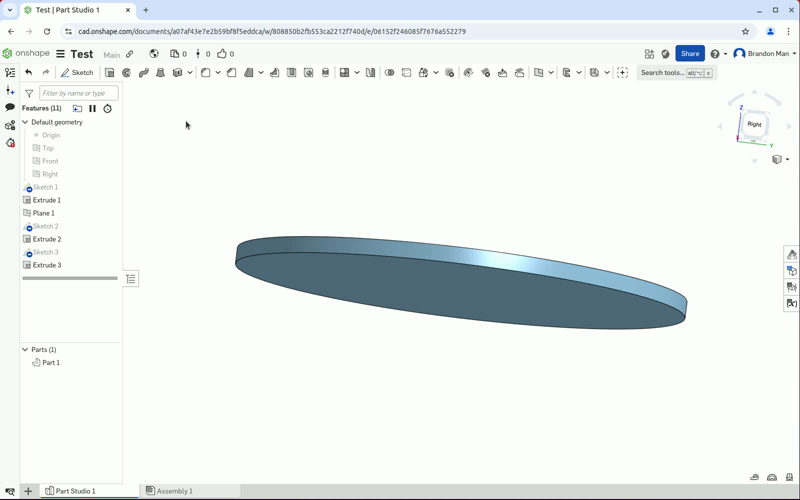
key(right, 3)
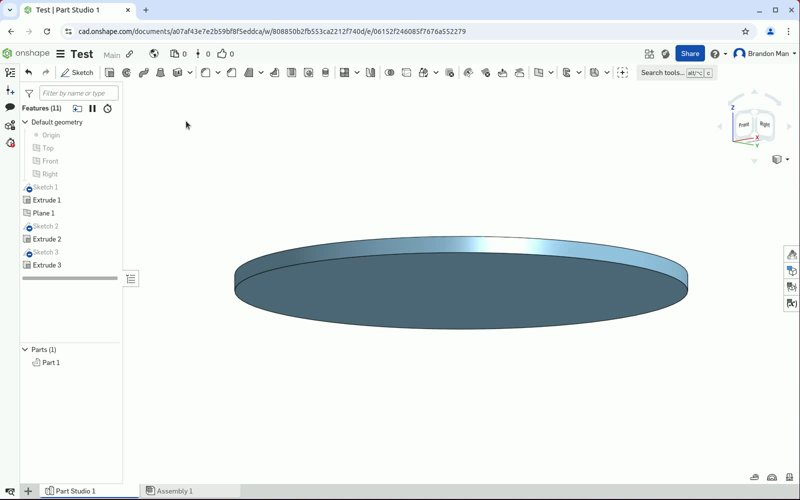
key(down, 3)
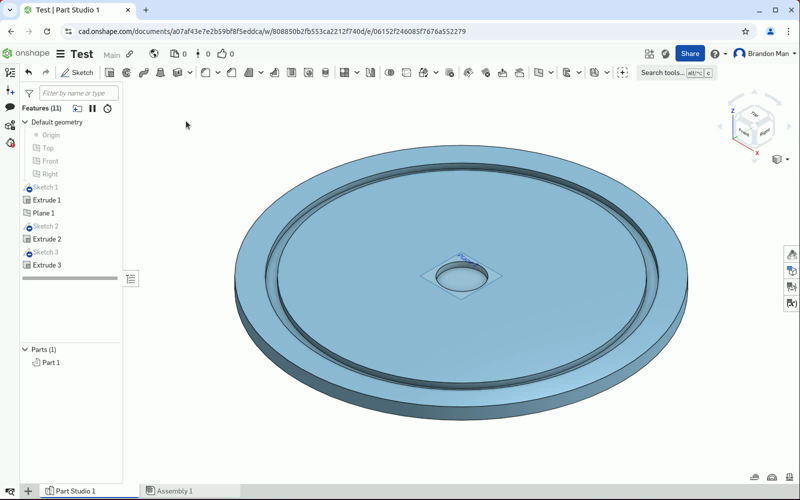
mouse_move(73, 189)
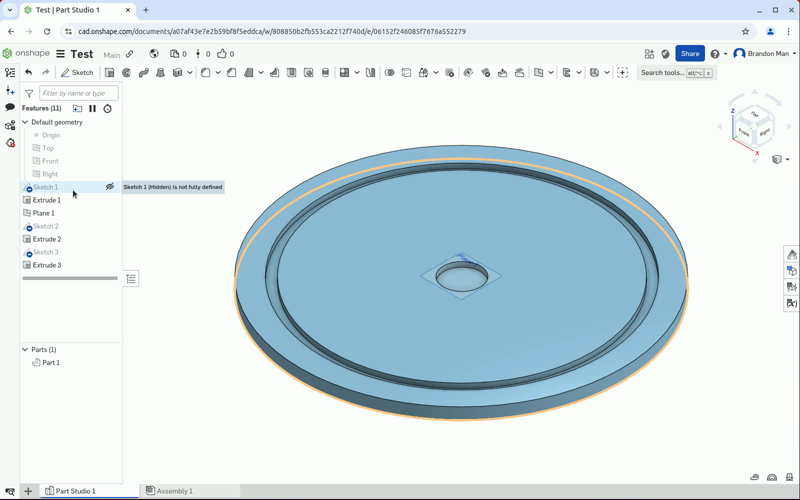
click(73, 189)